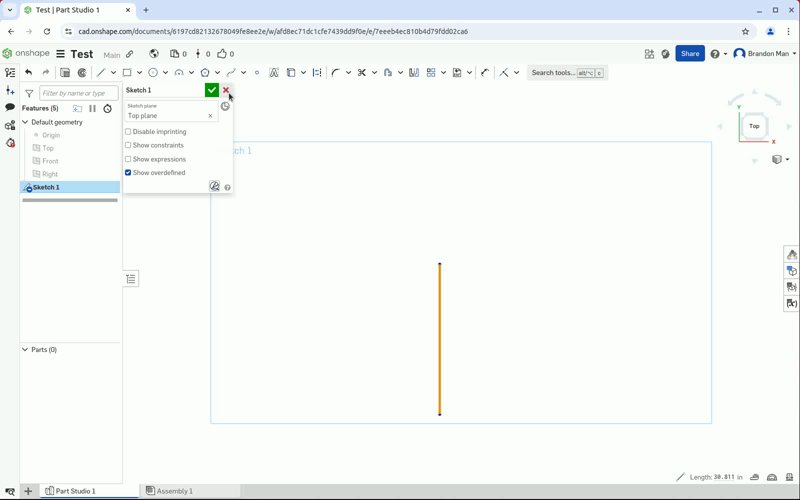
key(shift+h)
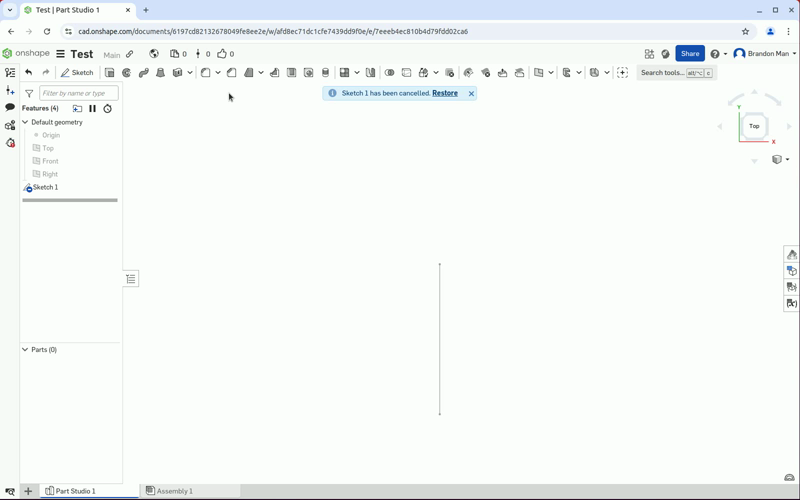
mouse_move(73, 352)
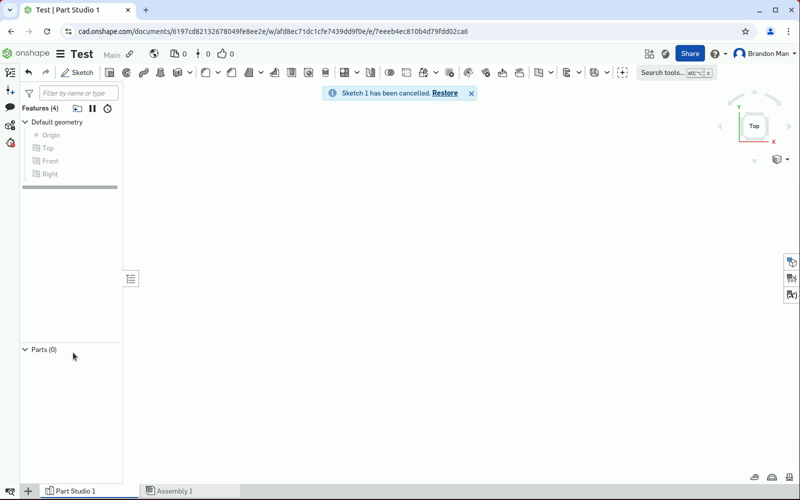
key(y)
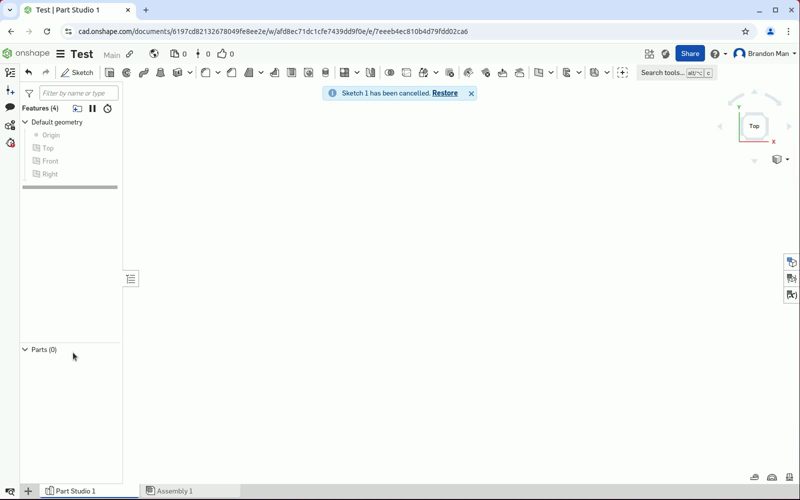
key(shift+p)
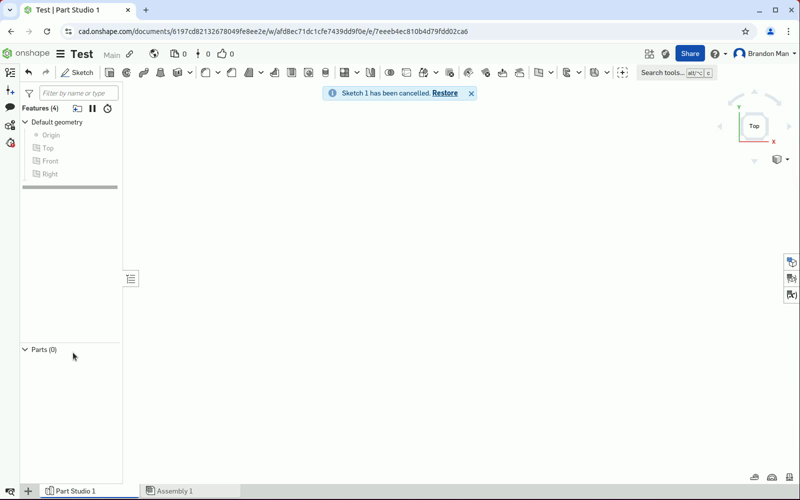
key(space)
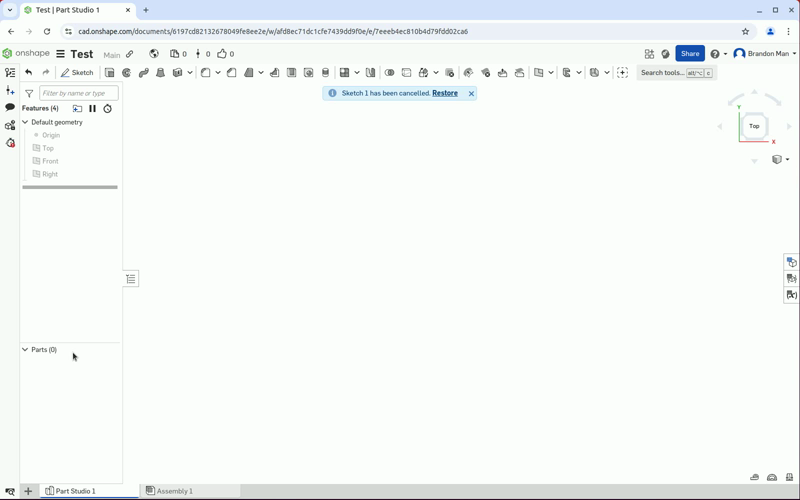
key_down(shift)
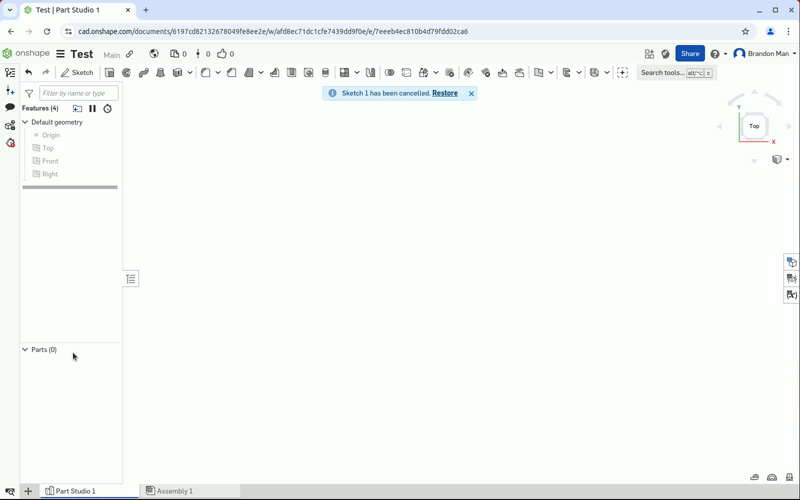
key(up)
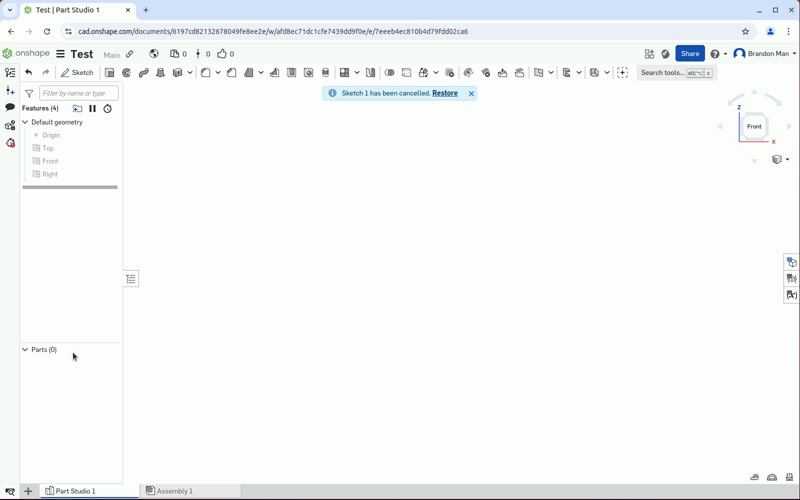
key_up(shift)
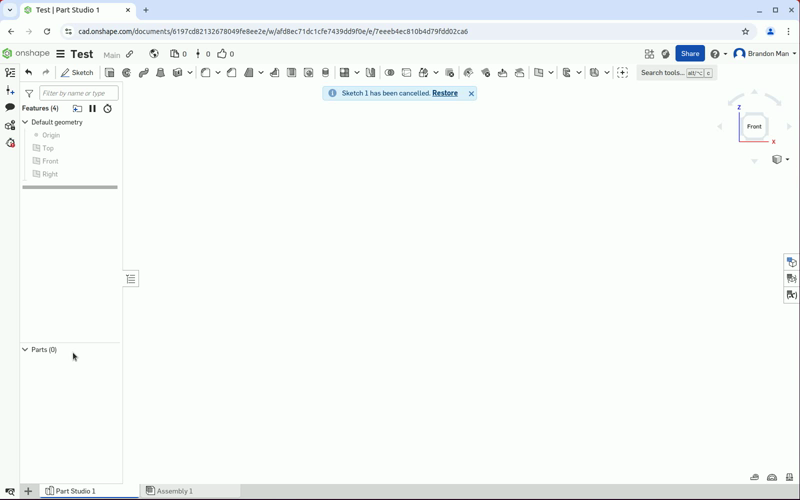
mouse_move(73, 352)
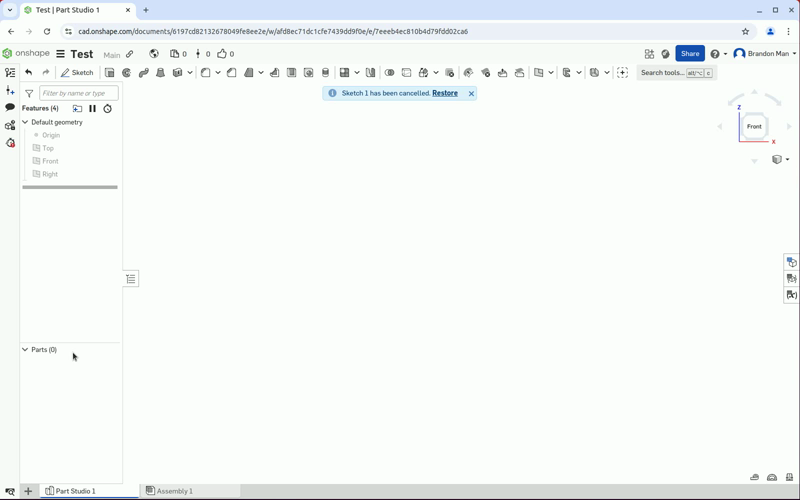
key(shift+y)
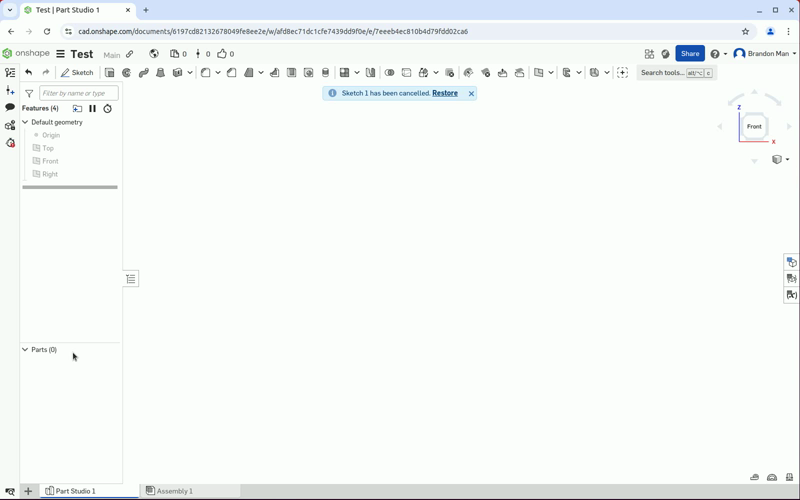
key(shift+s)
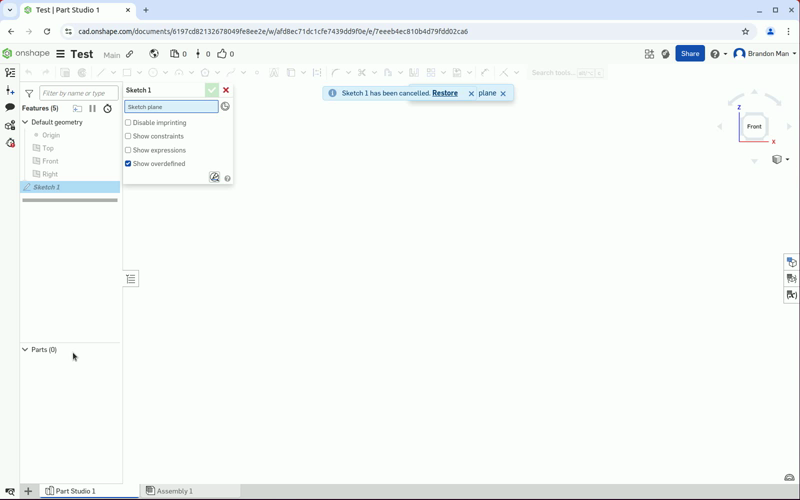
mouse_move(73, 163)
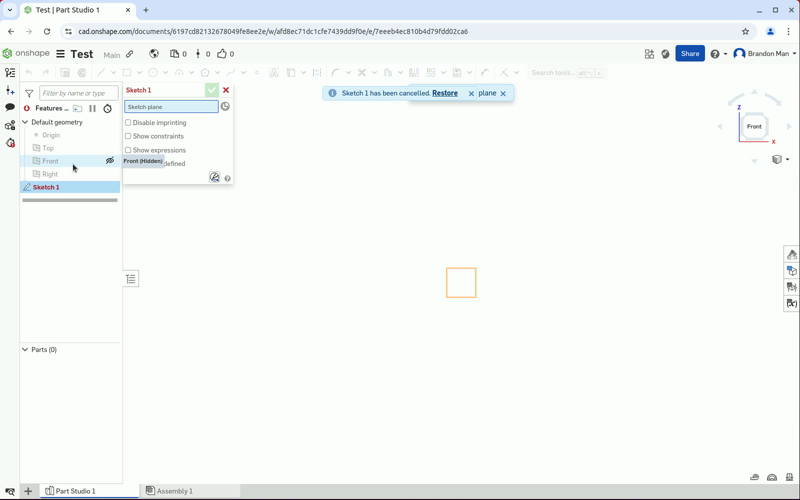
click(73, 163)
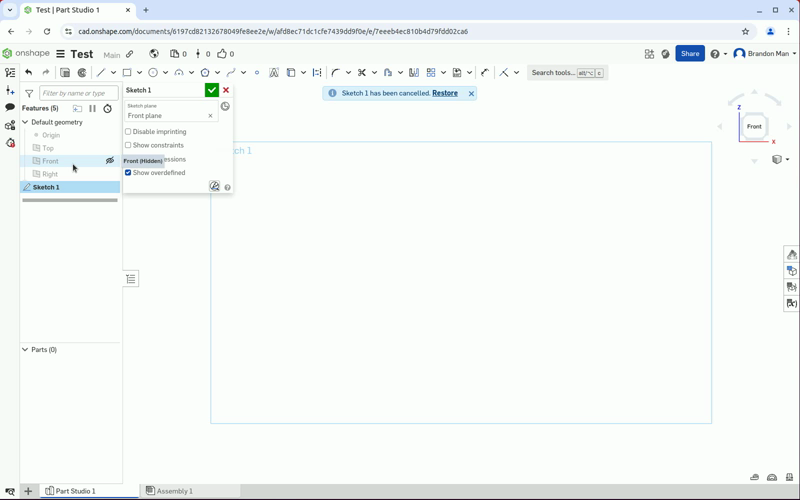
mouse_move(73, 352)
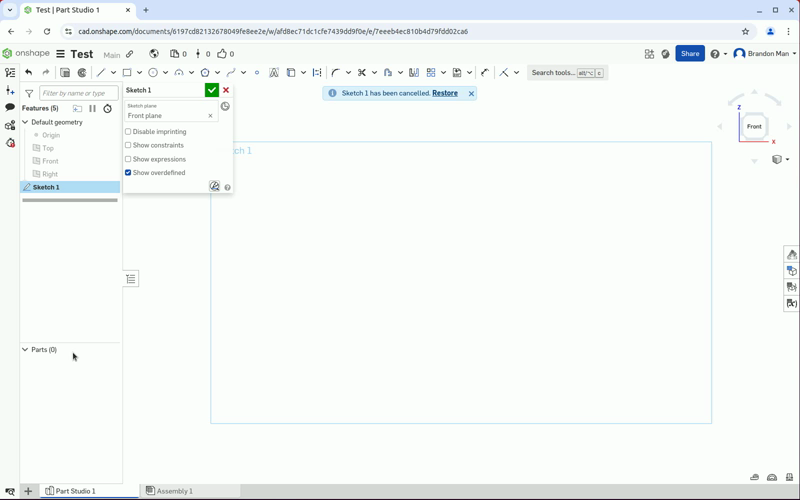
key(y)
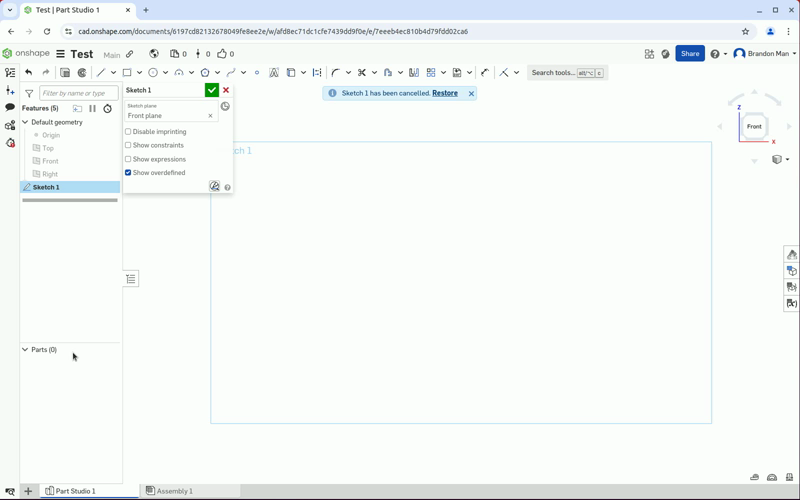
key(c)
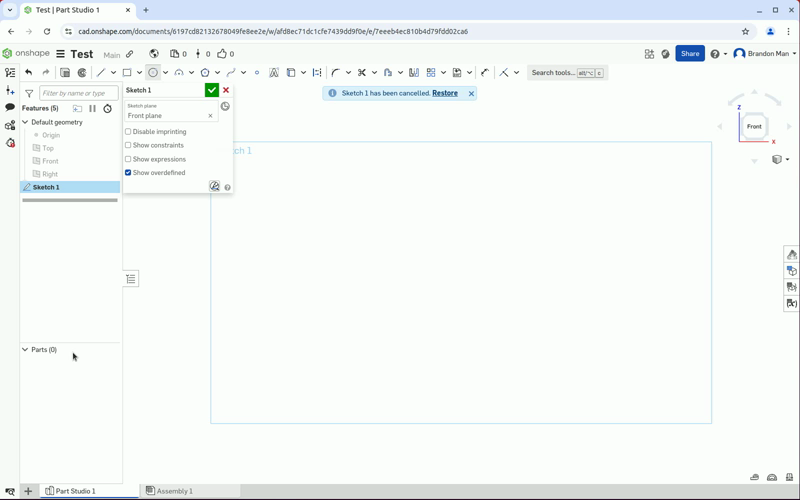
key_down(shift)
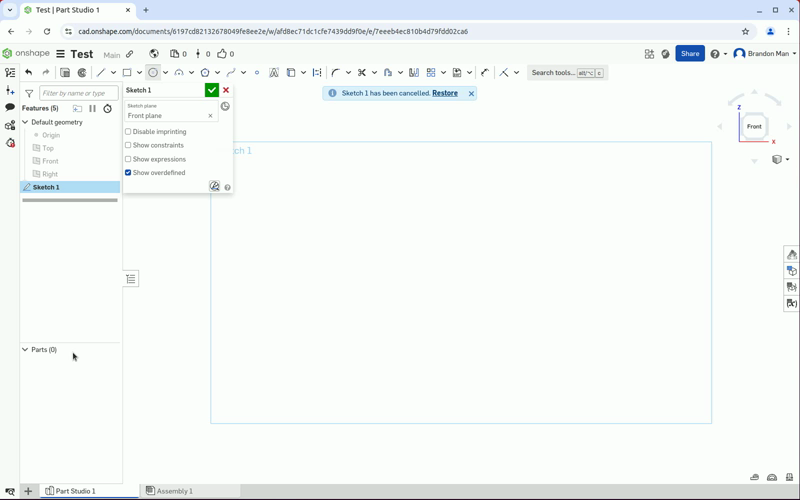
mouse_move(461, 282)
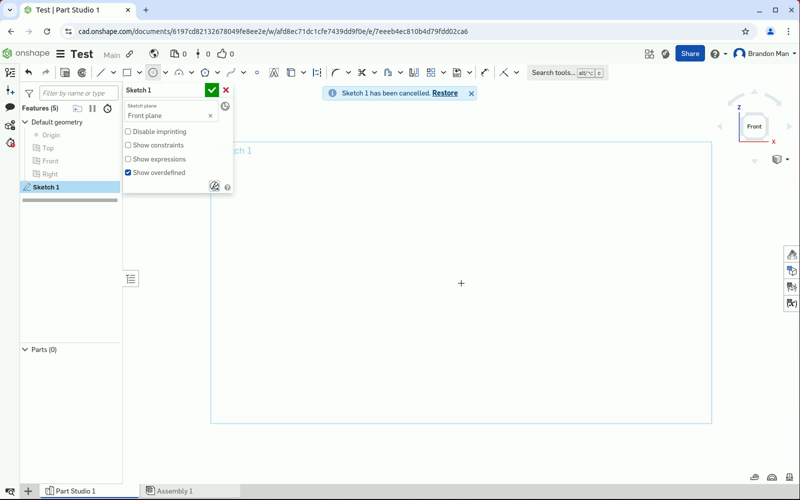
click(461, 282)
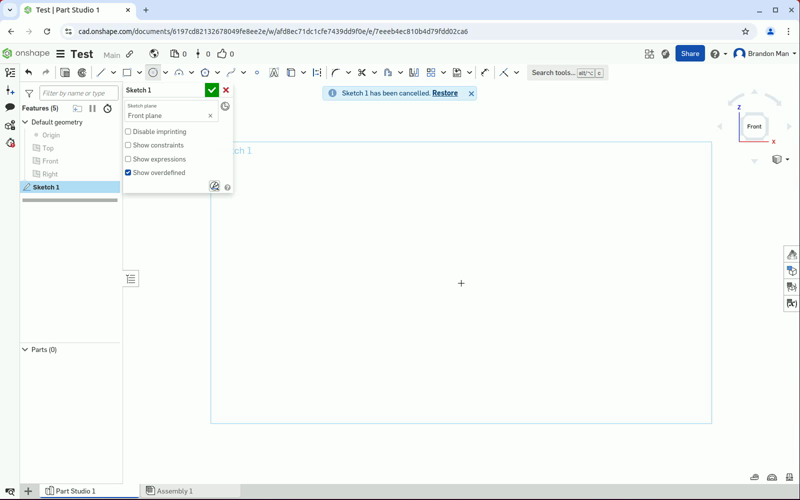
key_up(shift)
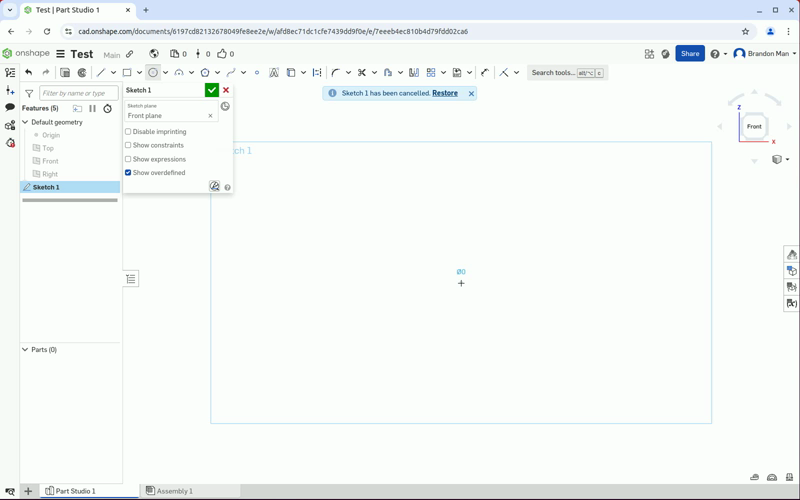
mouse_move(538, 282)
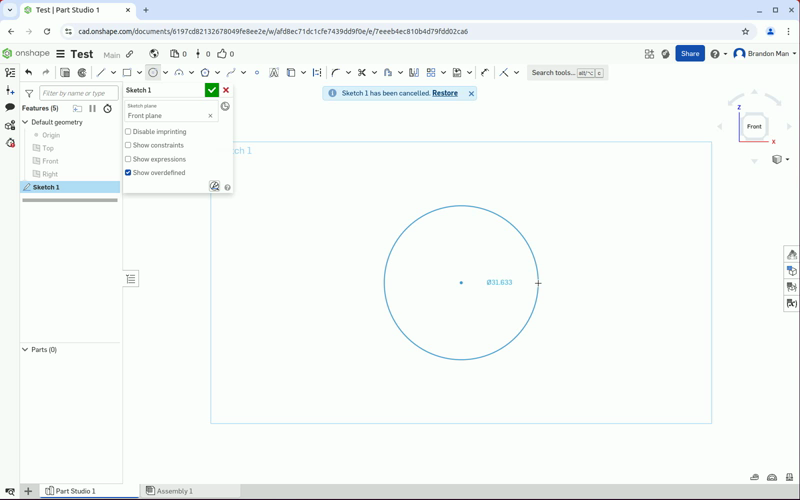
click(538, 282)
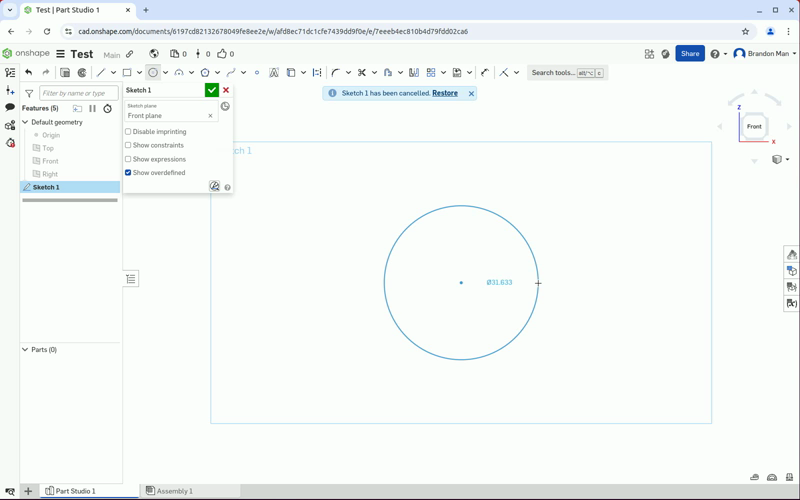
key(esc)
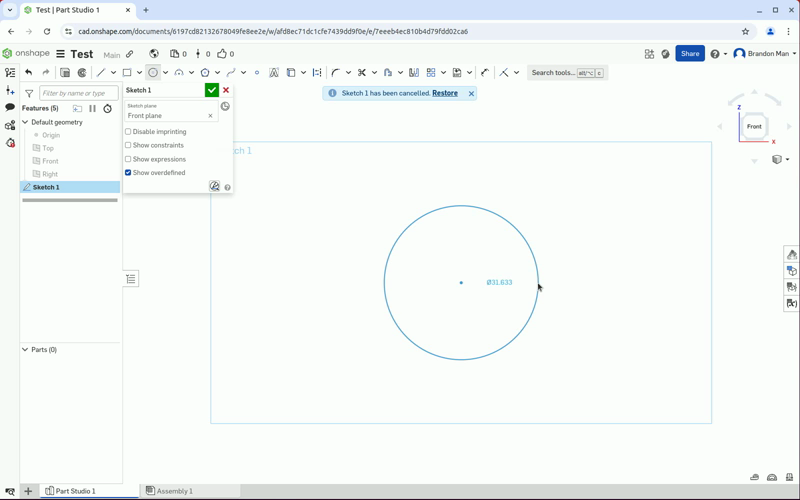
key(c)
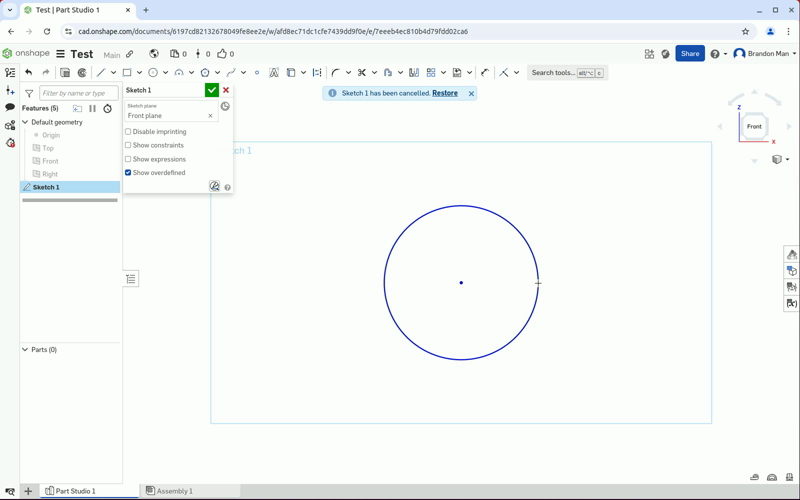
key_down(shift)
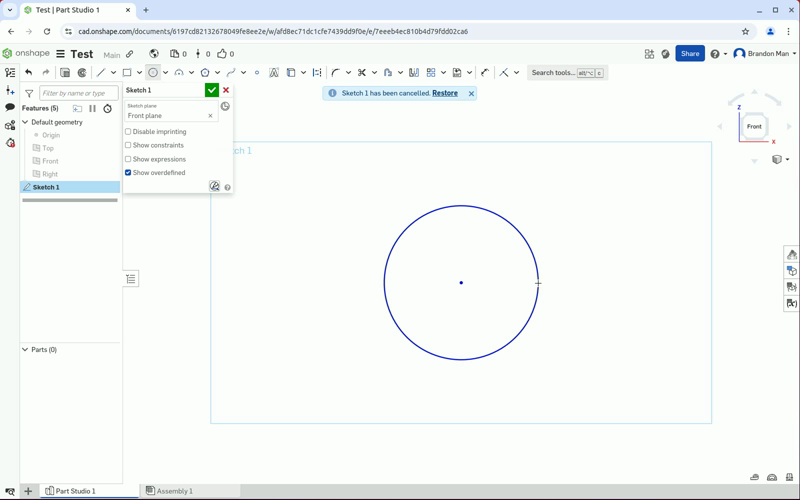
mouse_move(461, 282)
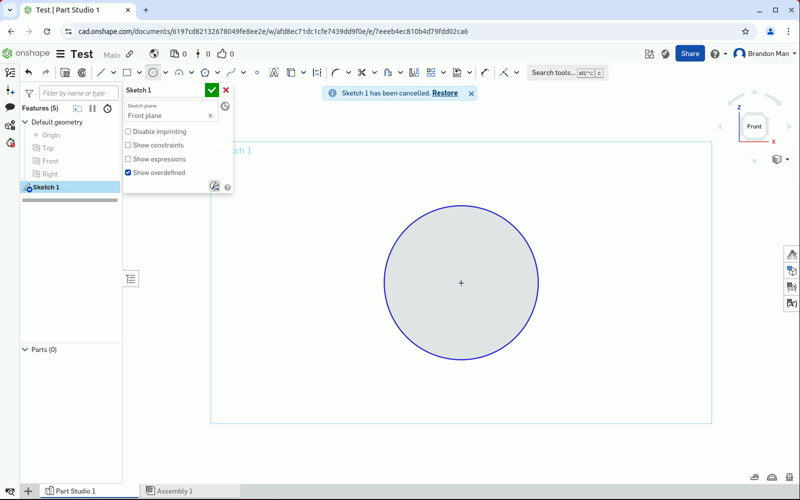
click(461, 282)
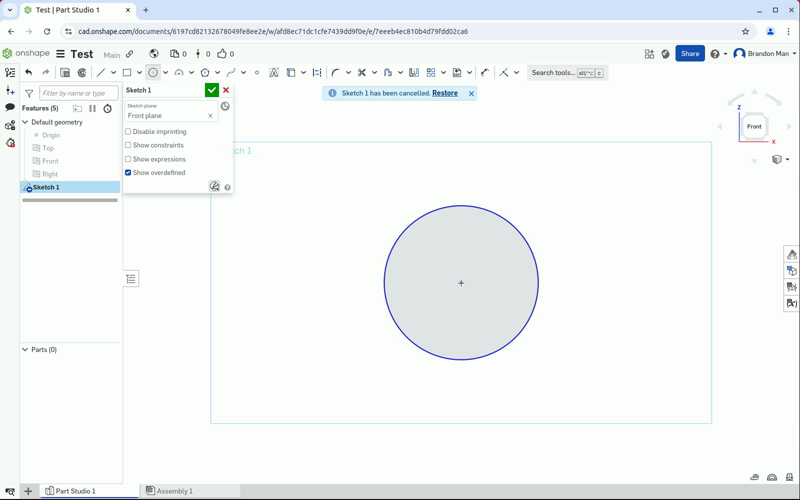
key_up(shift)
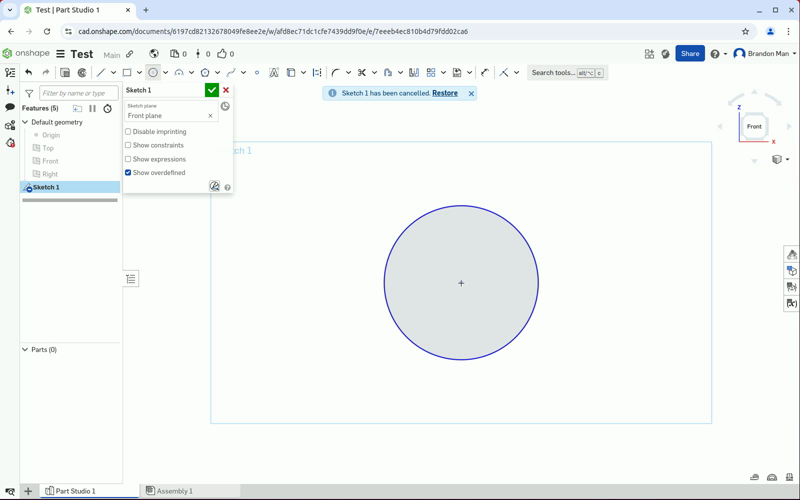
mouse_move(525, 282)
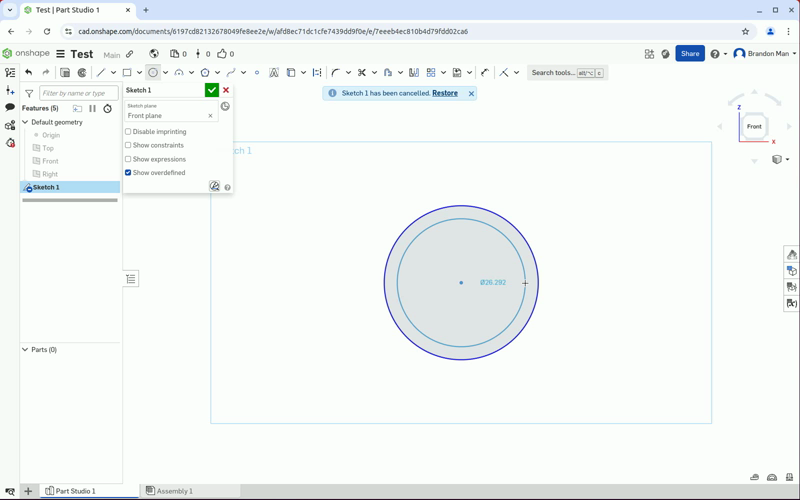
click(525, 282)
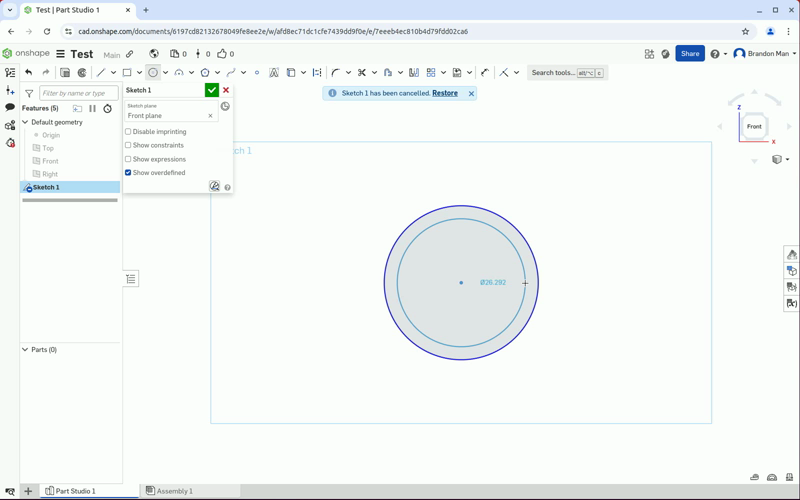
key(esc)
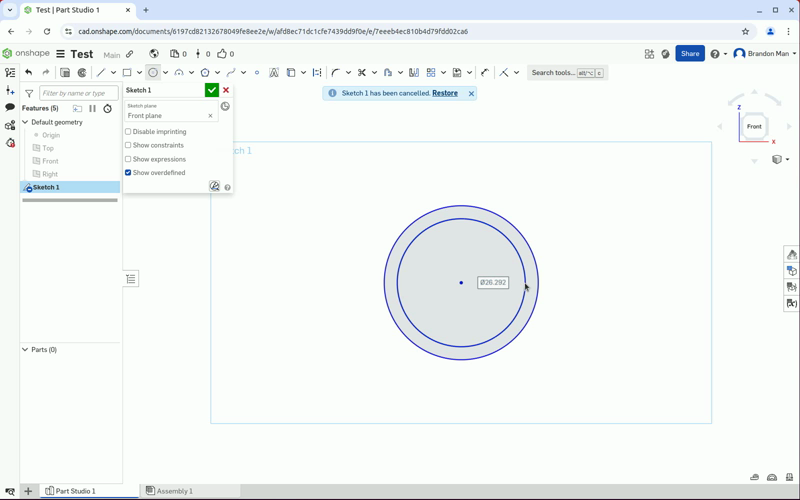
mouse_move(449, 351)
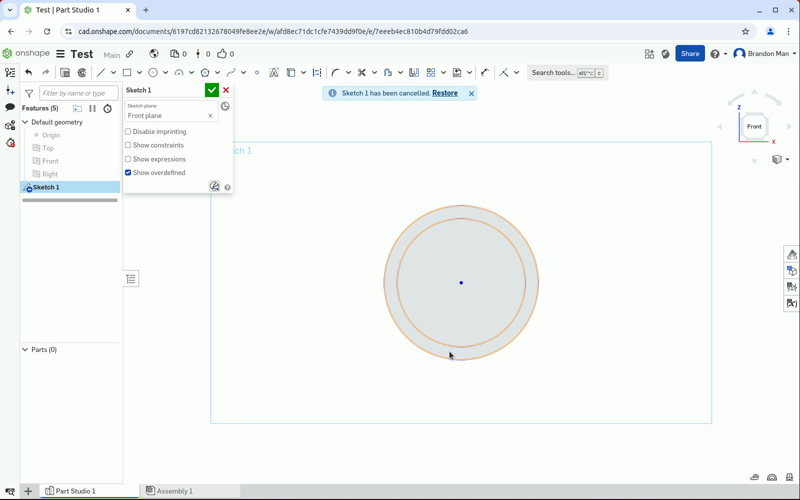
click(449, 351)
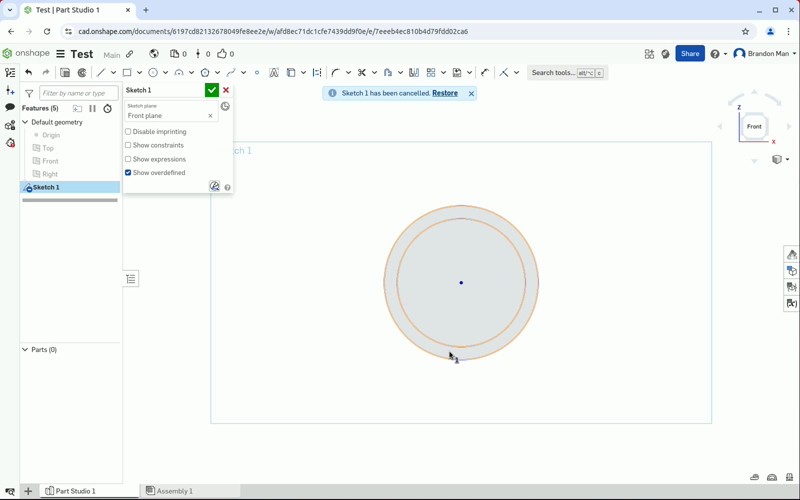
mouse_move(73, 352)
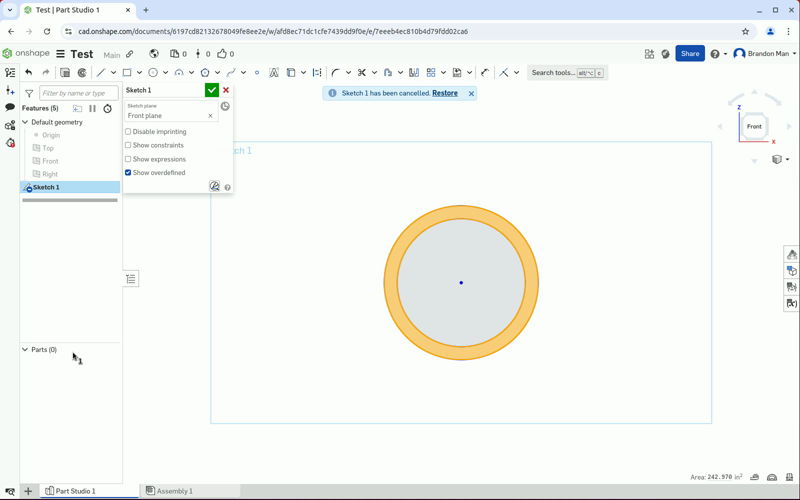
key(shift+y)
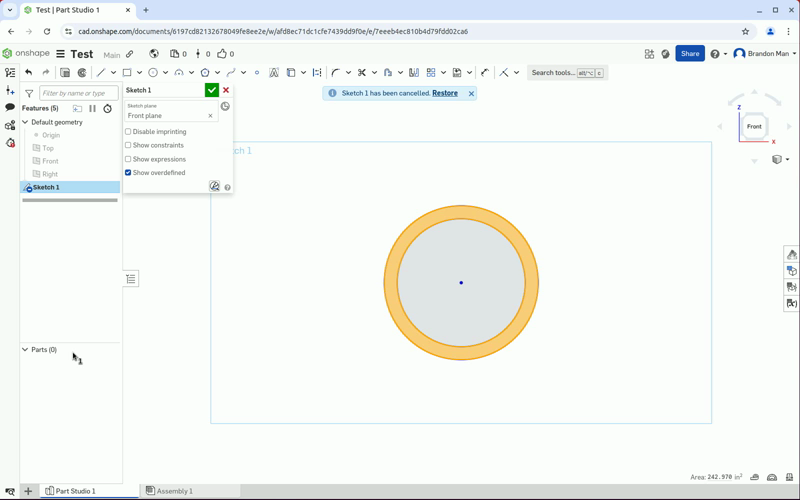
key(shift+e)
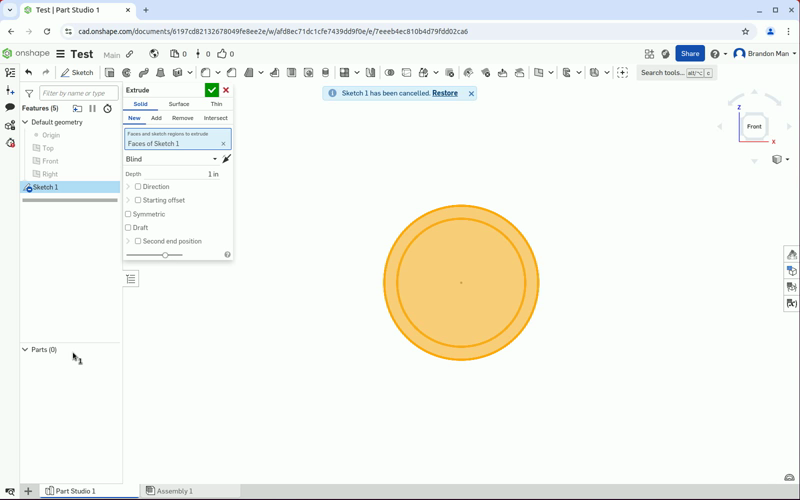
mouse_move(143, 106)
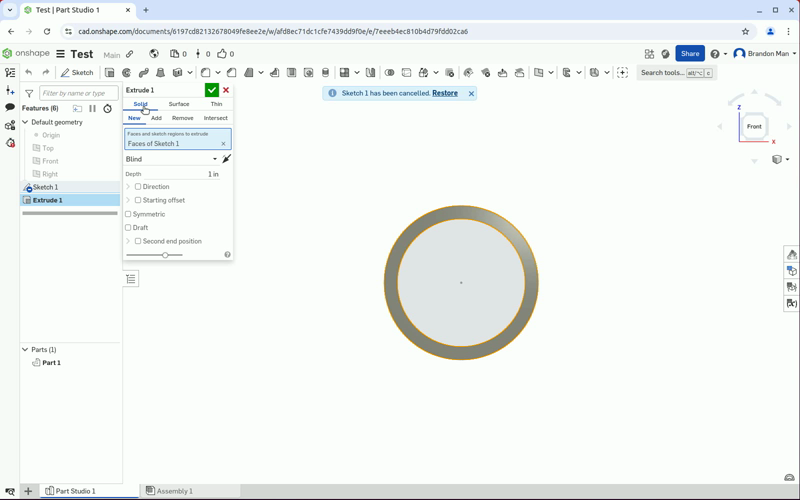
click(143, 106)
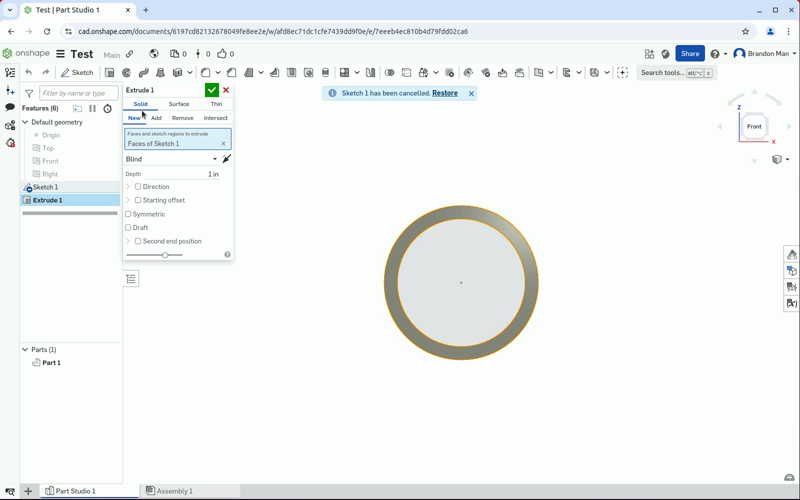
mouse_move(137, 120)
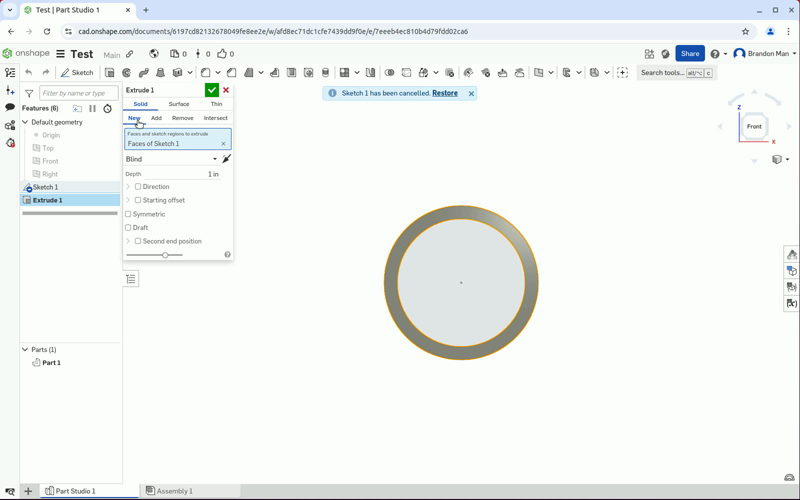
click(137, 120)
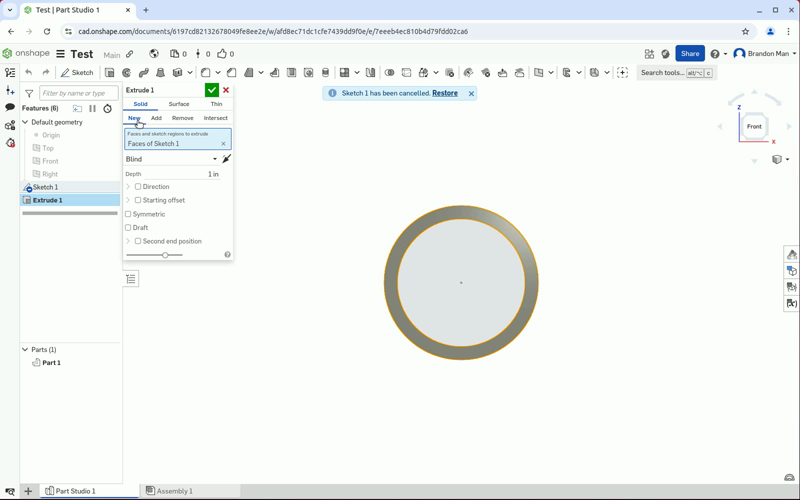
key(tab, 4)
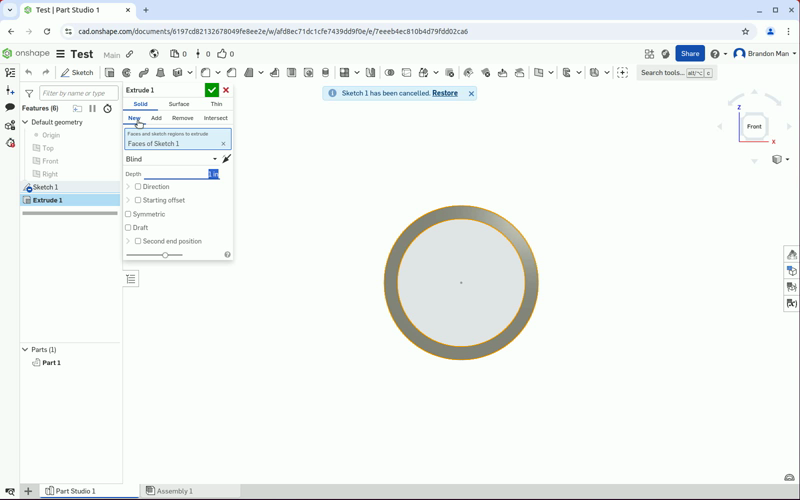
text(23.108)
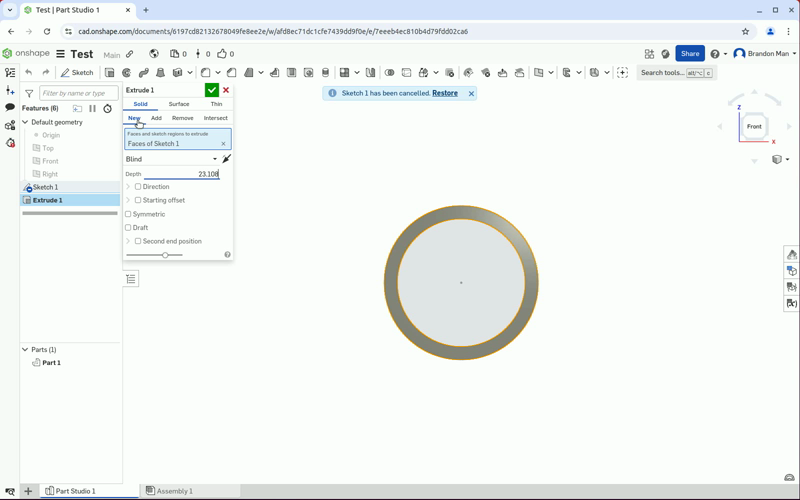
key(enter)
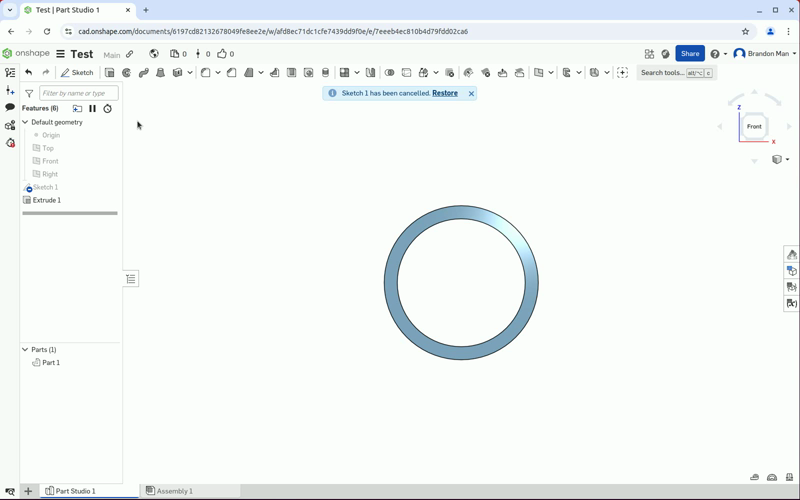
key(shift+h)
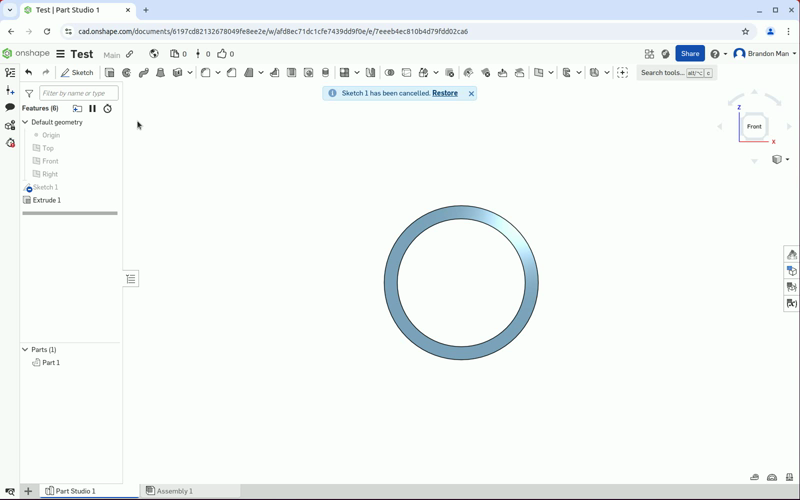
key(shift+h)
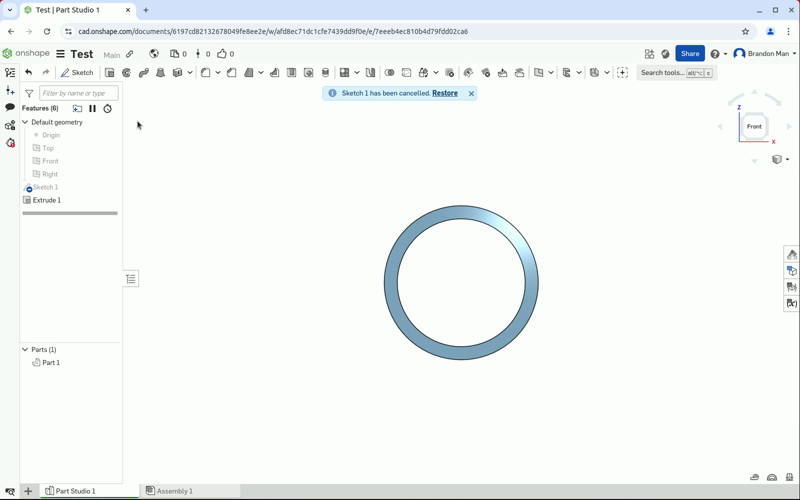
mouse_move(73, 189)
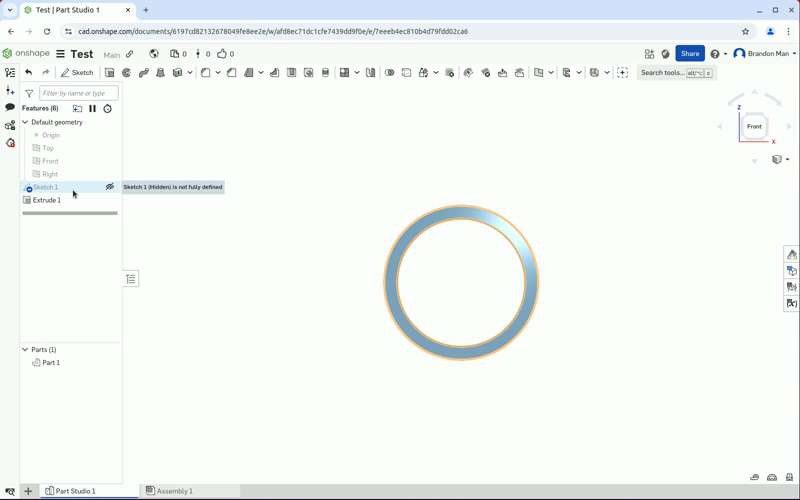
click(73, 189)
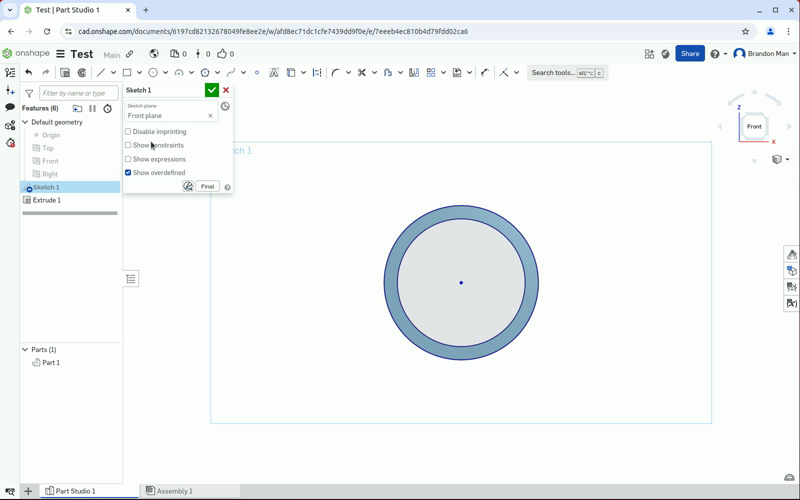
mouse_move(229, 92)
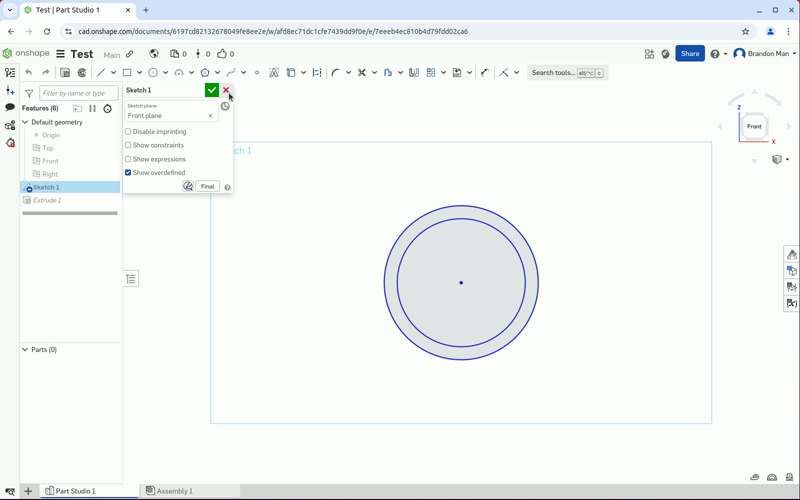
click(229, 92)
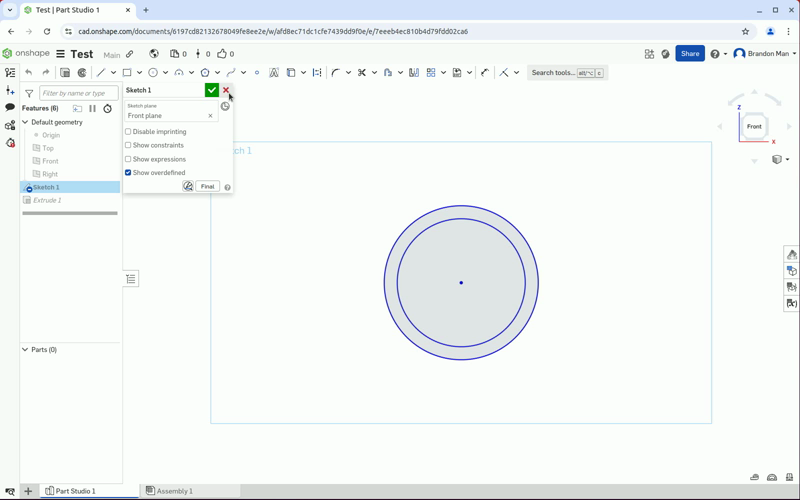
key(shift+s)
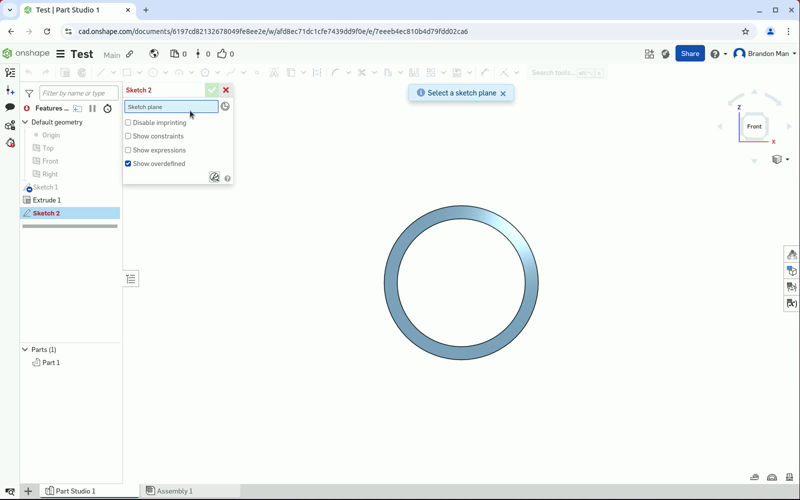
mouse_move(73, 163)
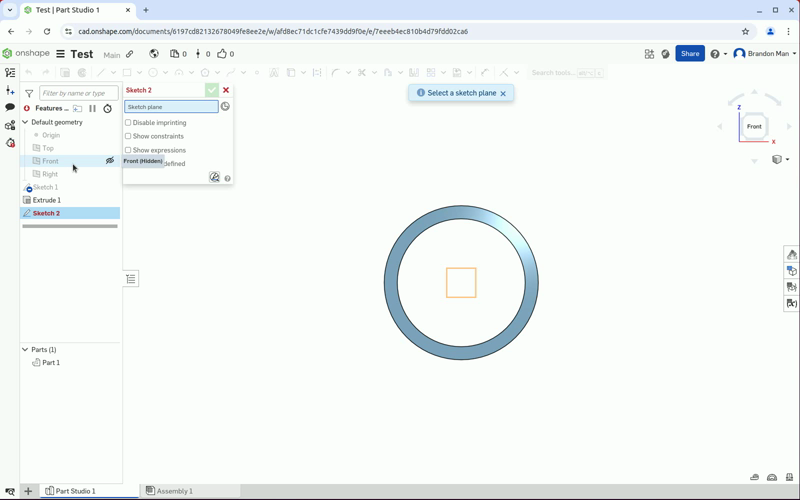
click(73, 163)
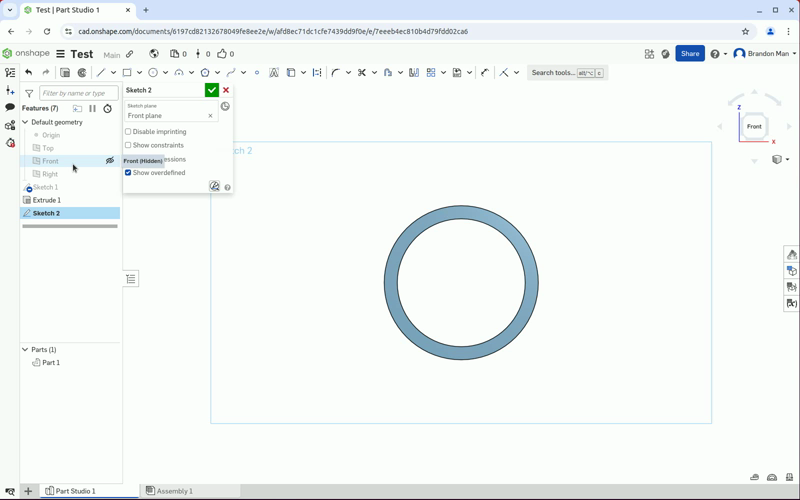
mouse_move(73, 352)
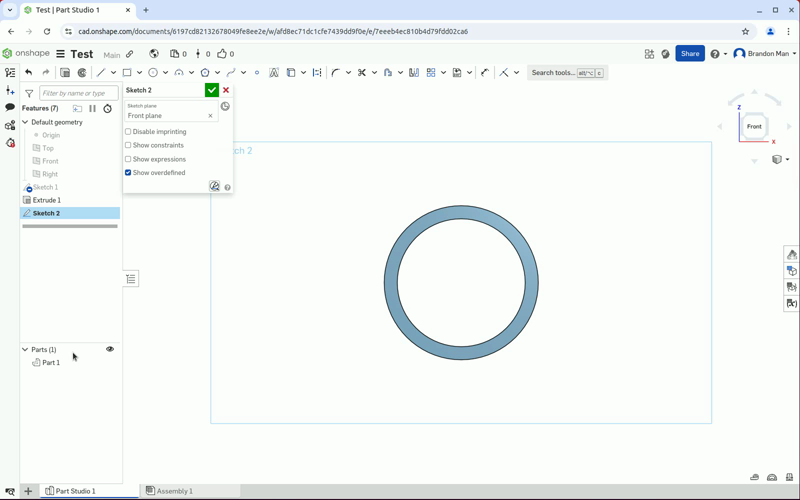
key(y)
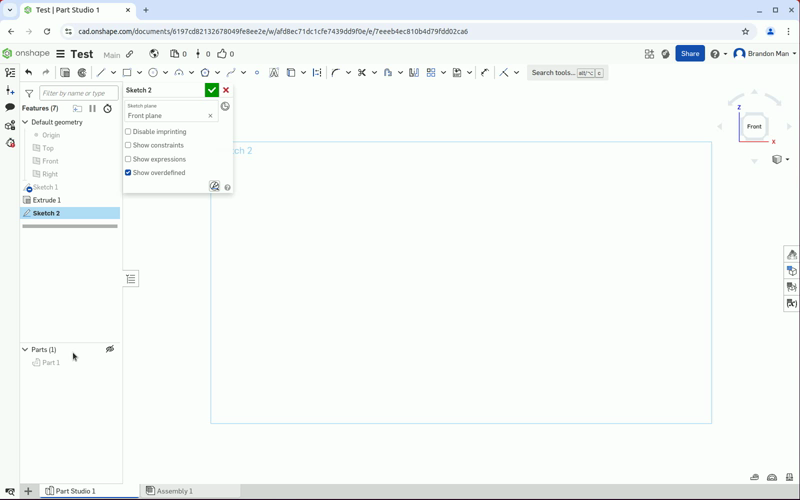
key(c)
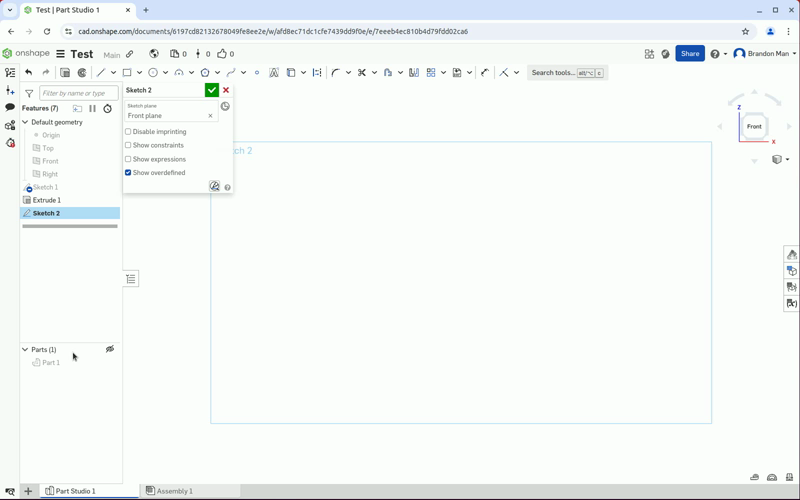
key_down(shift)
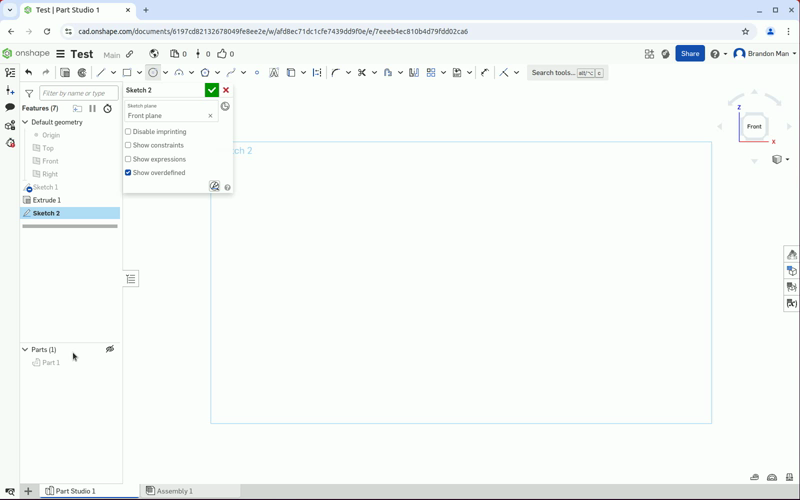
mouse_move(461, 282)
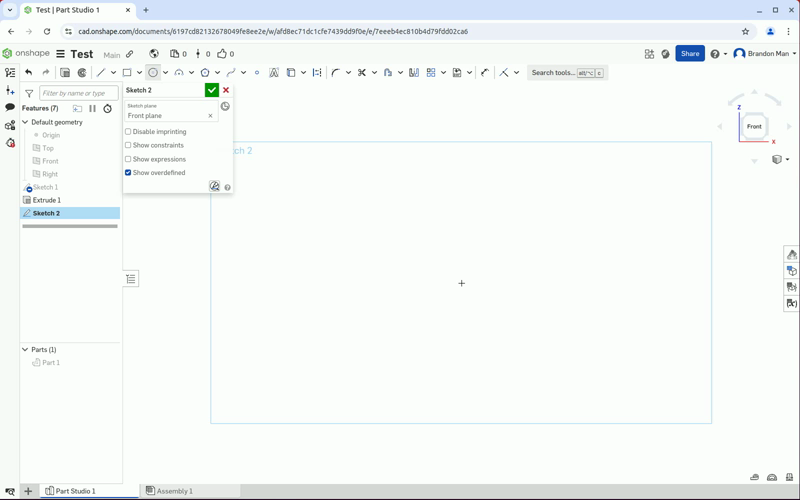
click(461, 282)
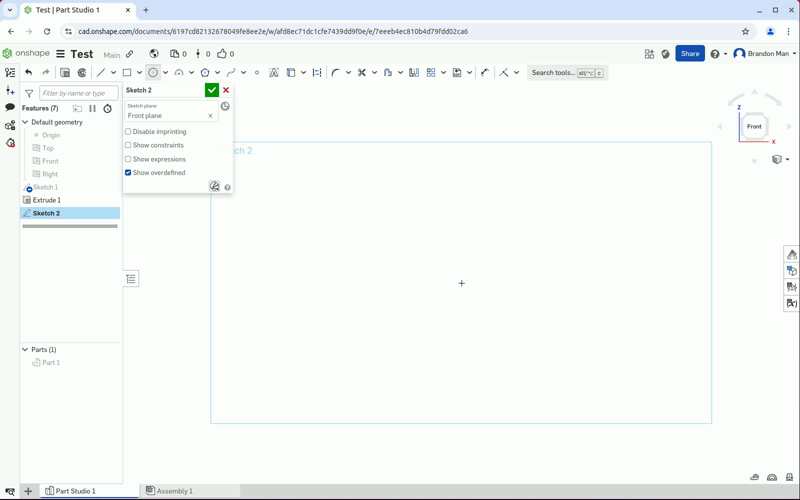
key_up(shift)
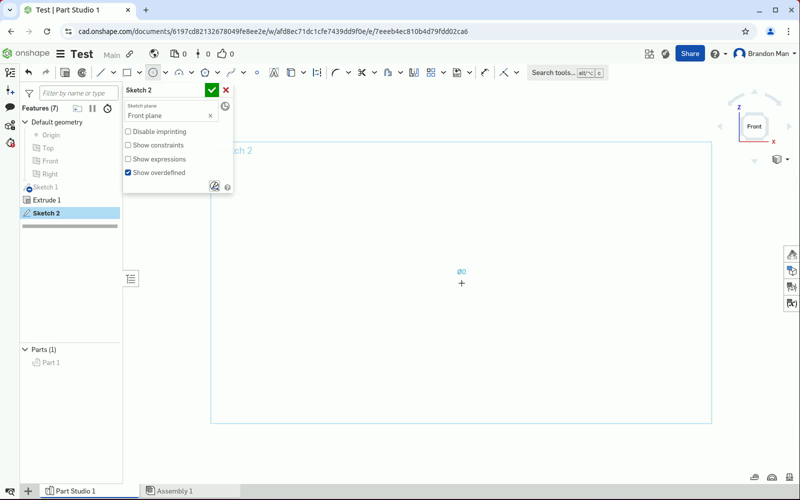
mouse_move(526, 282)
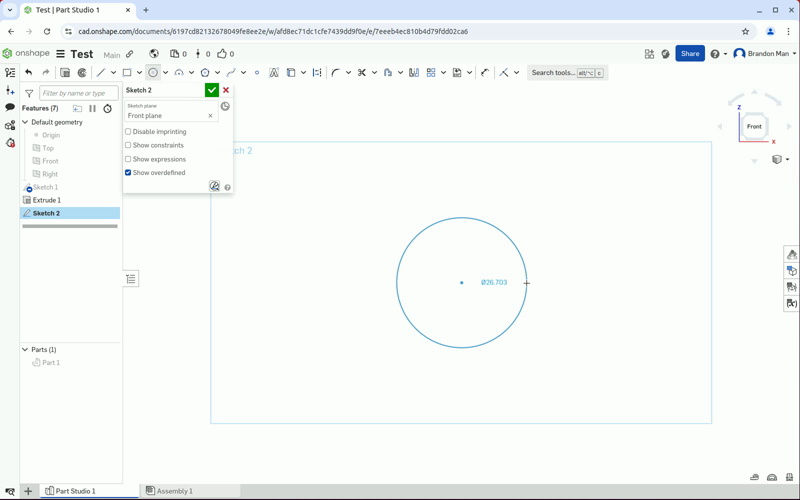
click(526, 282)
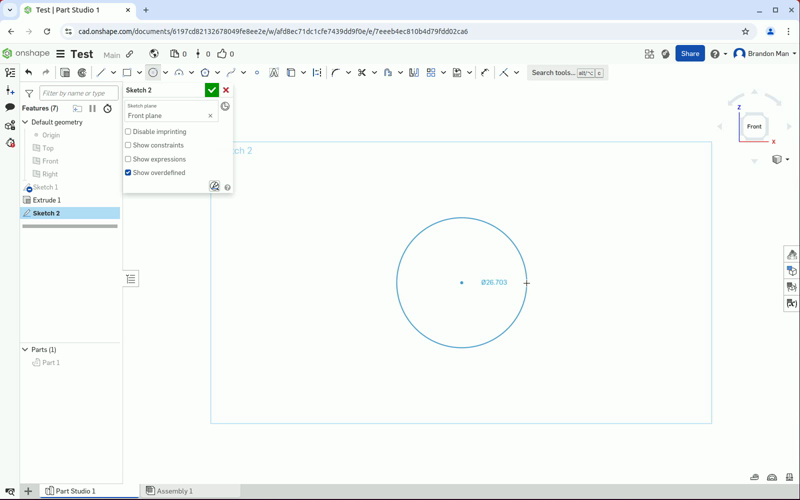
key(esc)
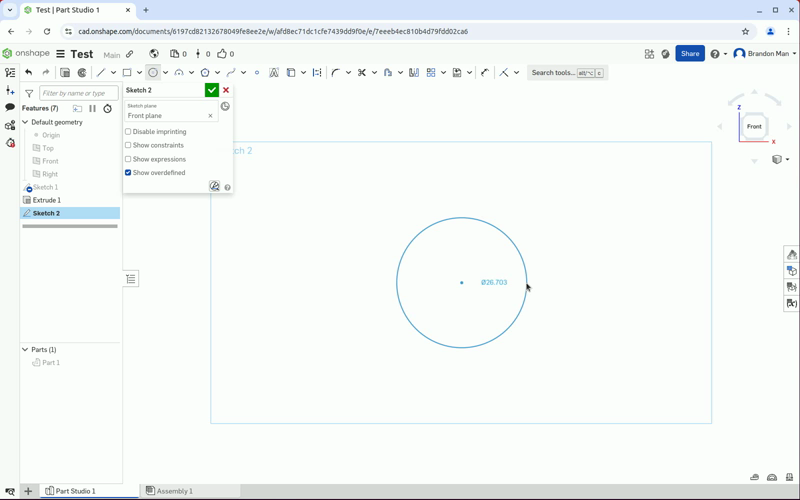
mouse_move(443, 287)
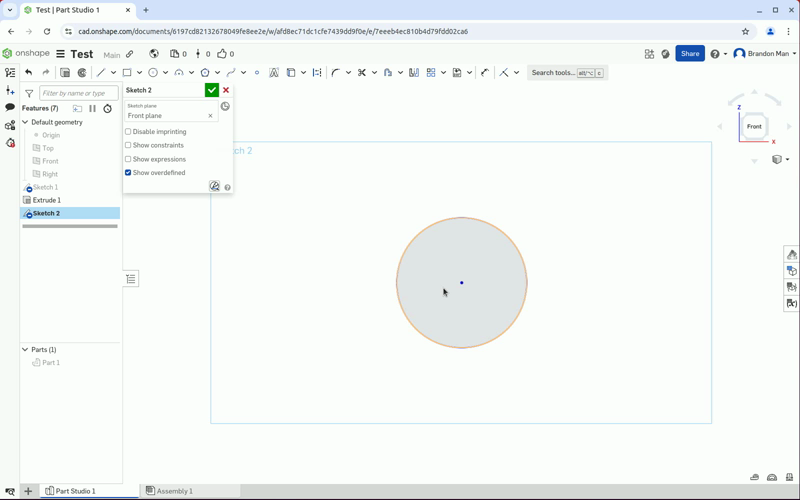
click(443, 287)
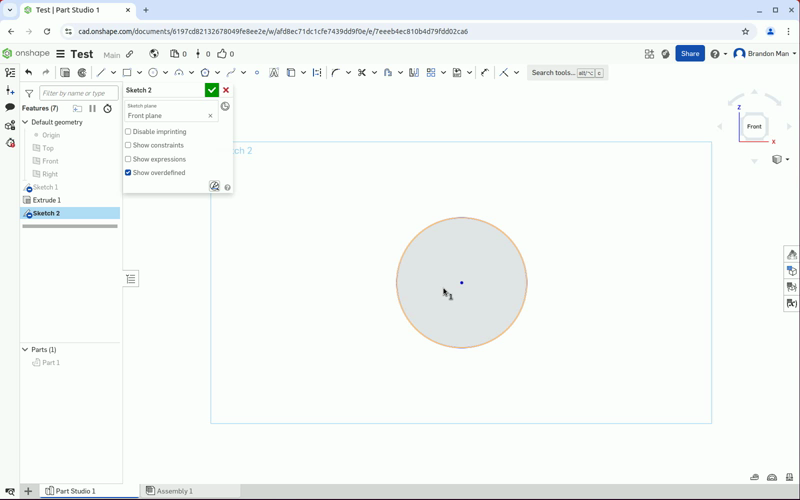
mouse_move(73, 352)
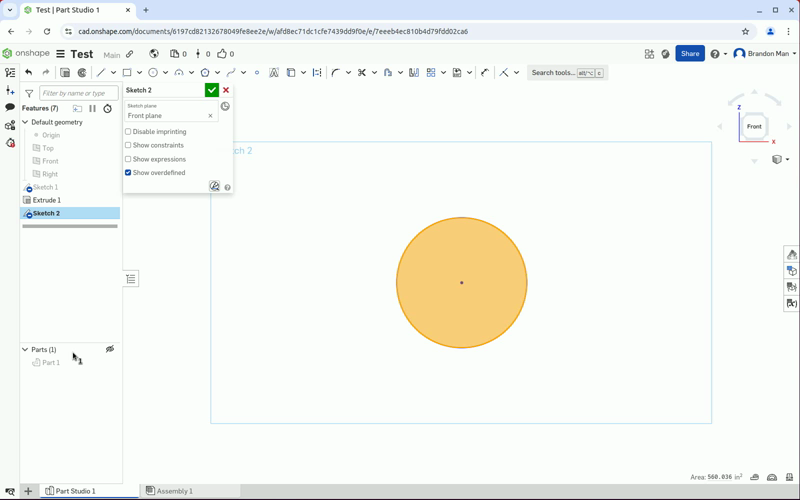
key(shift+y)
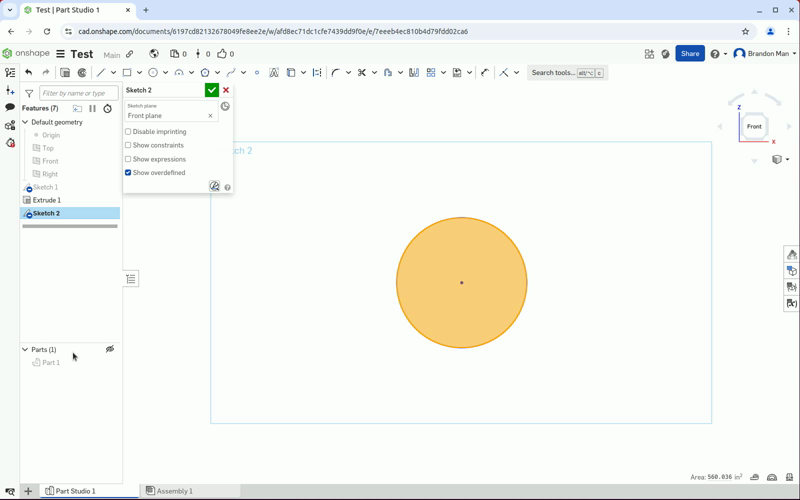
key(shift+e)
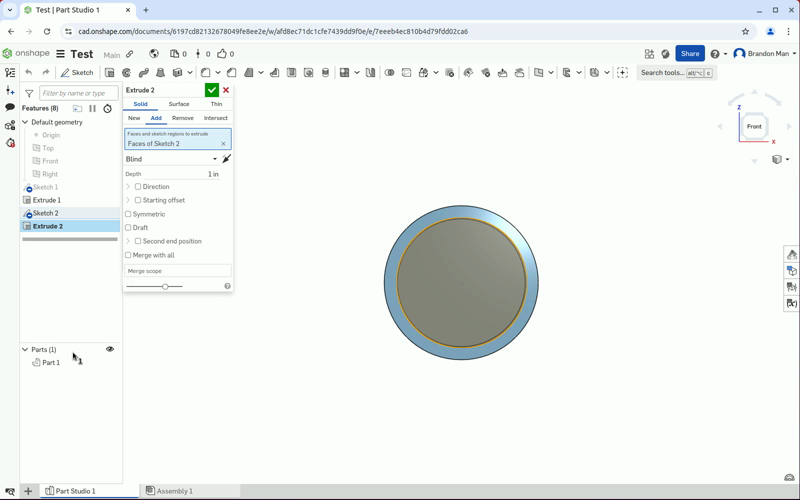
mouse_move(143, 106)
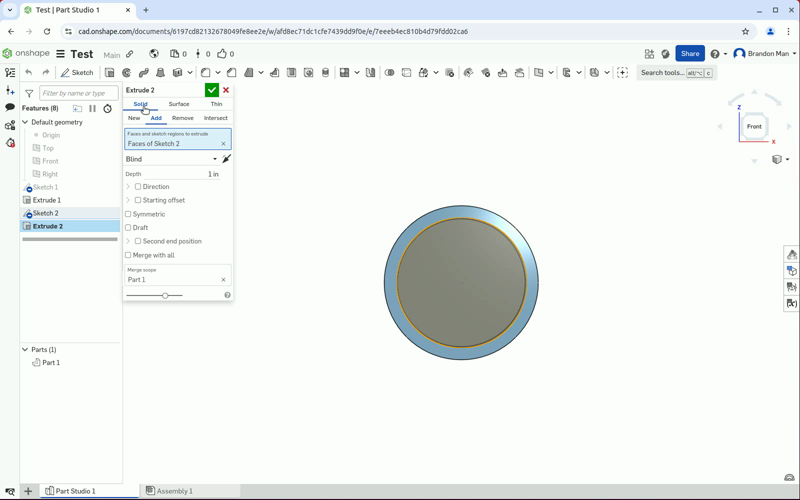
click(143, 106)
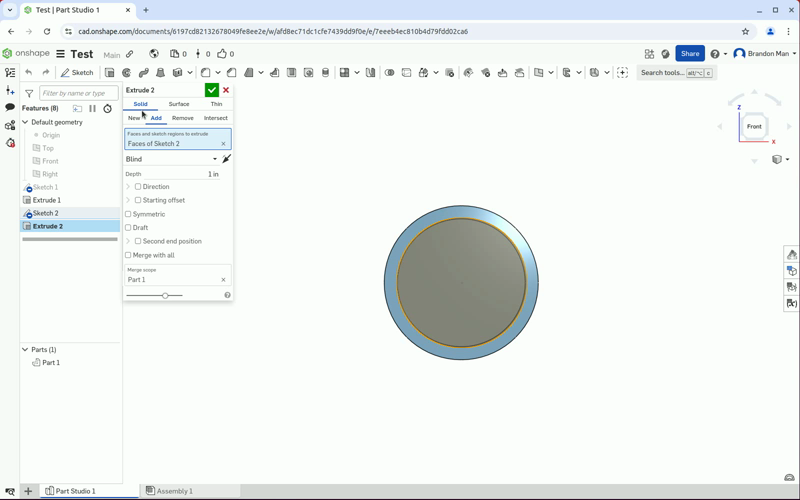
mouse_move(137, 120)
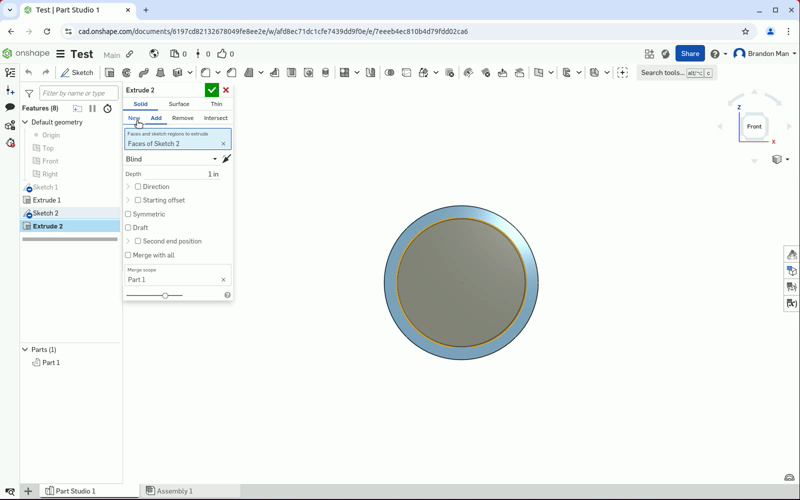
click(137, 120)
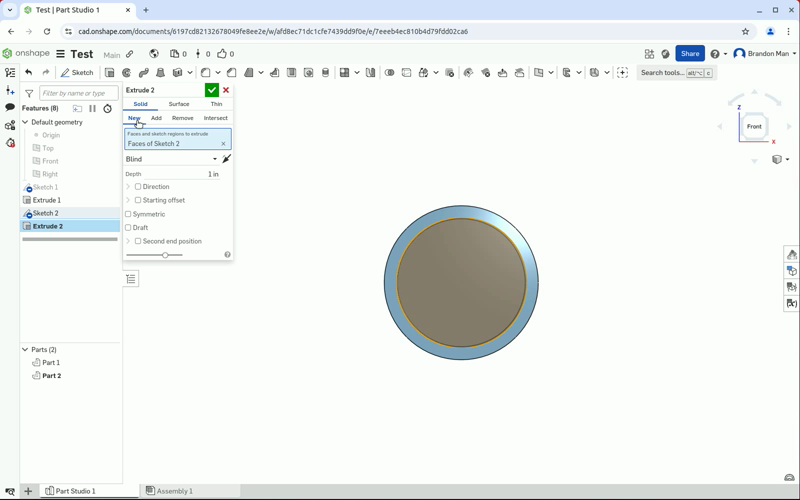
key(tab, 4)
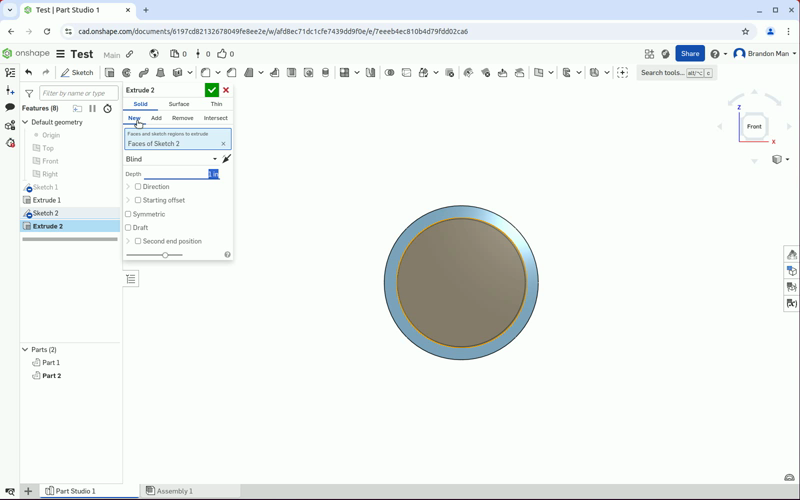
text(23.108)
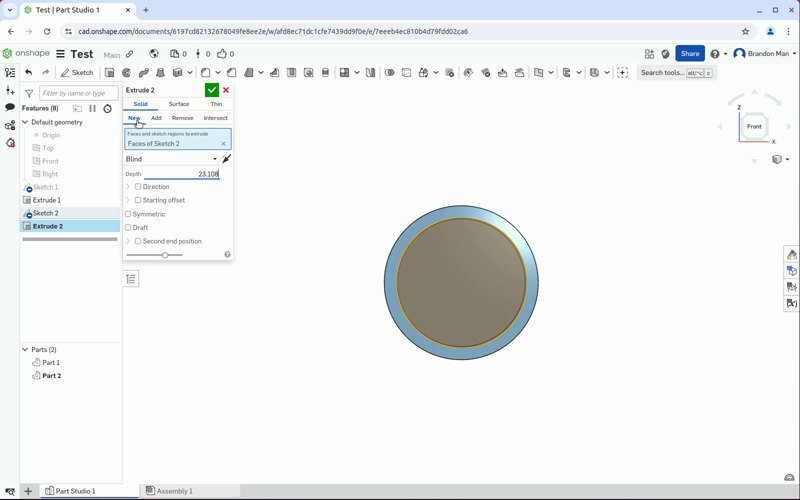
key(enter)
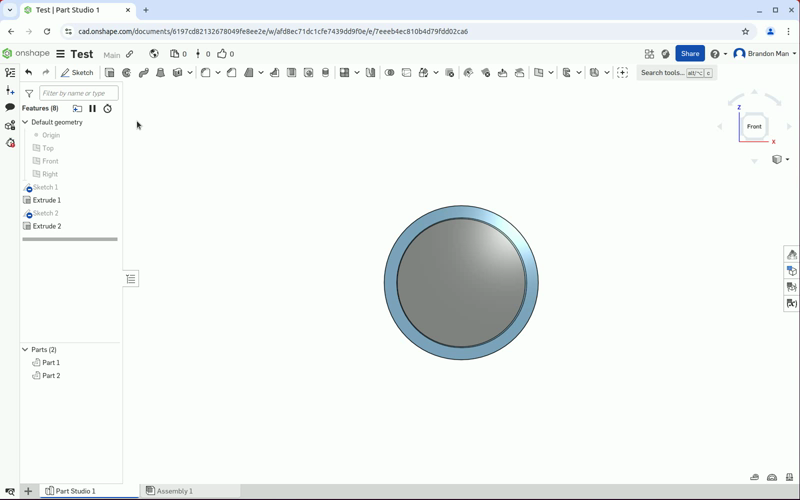
key(shift+h)
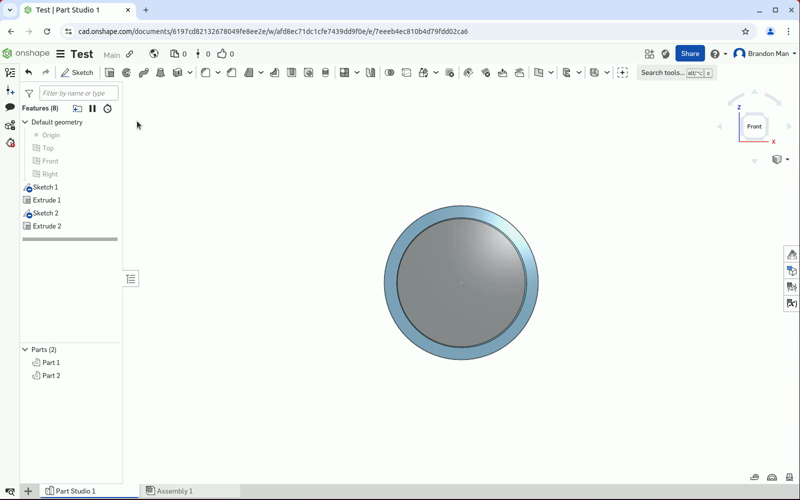
key(shift+h)
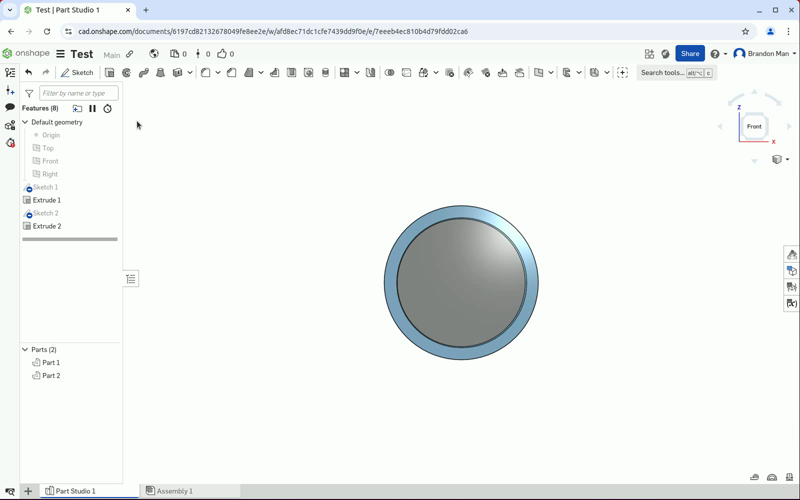
mouse_move(73, 189)
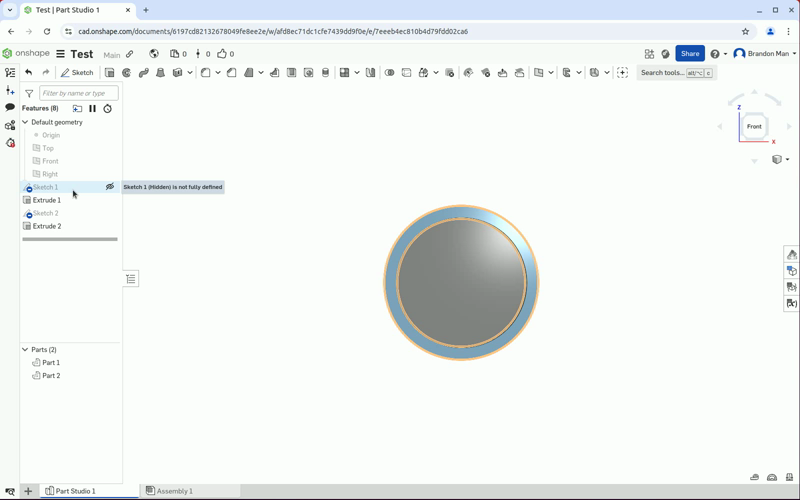
click(73, 189)
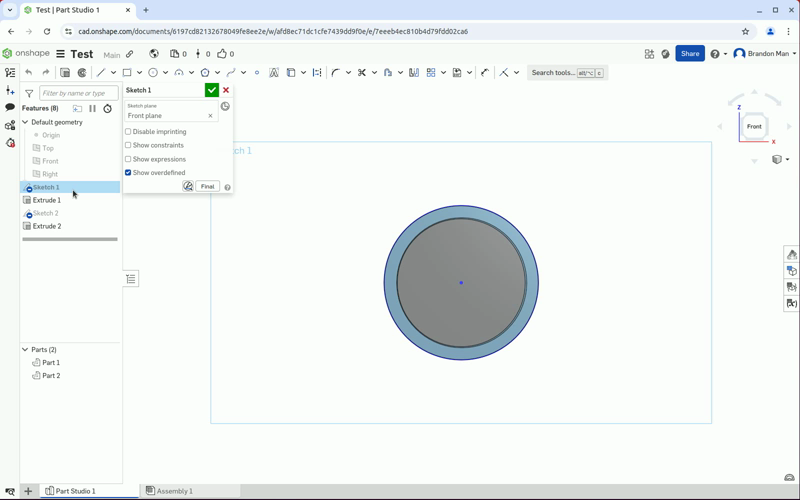
mouse_move(229, 92)
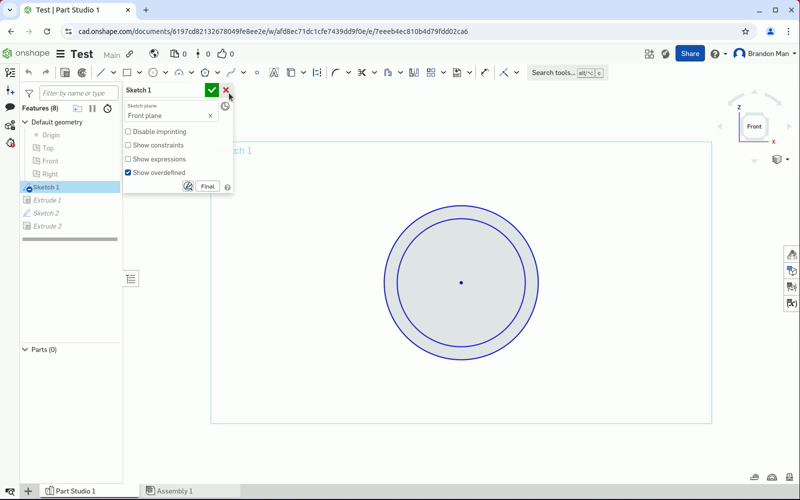
click(229, 92)
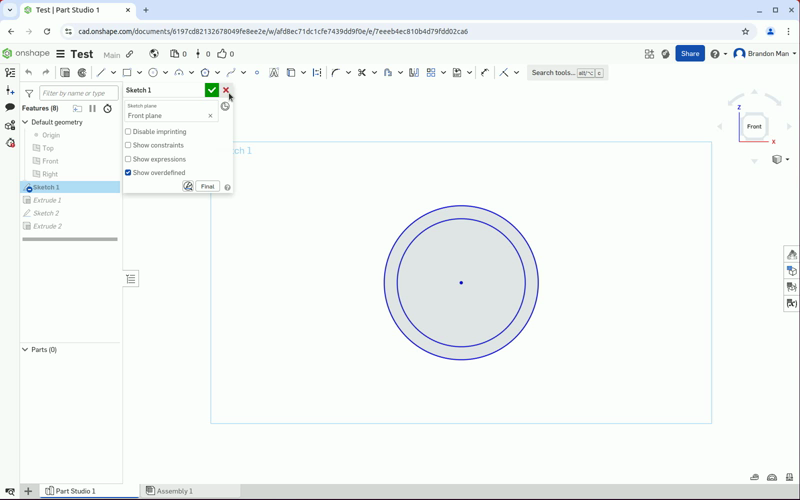
key(shift+s)
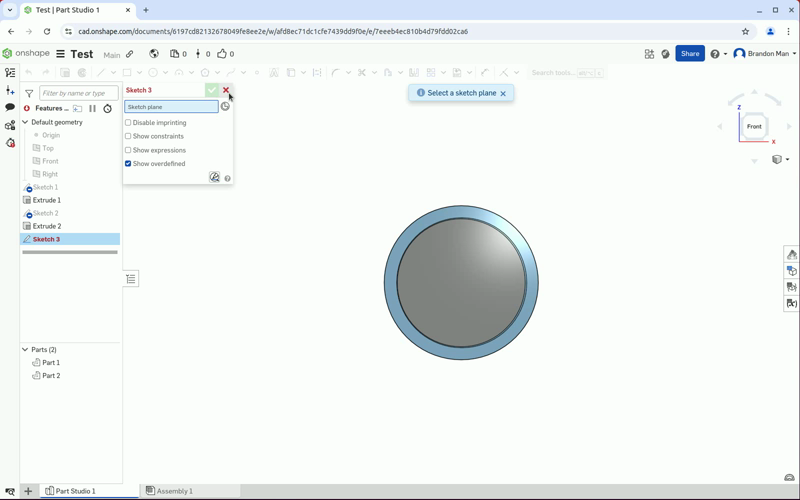
mouse_move(73, 163)
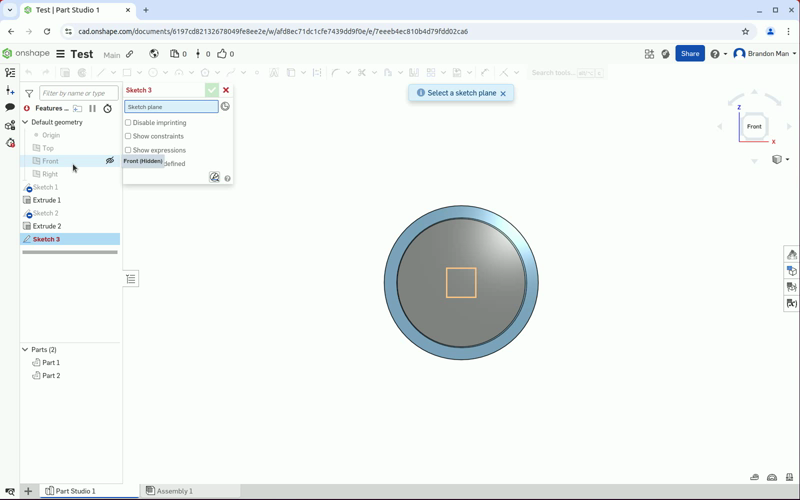
click(73, 163)
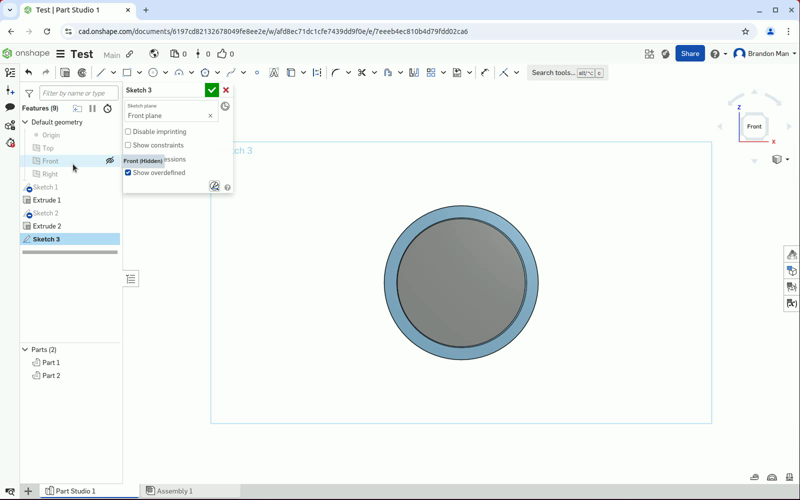
mouse_move(73, 352)
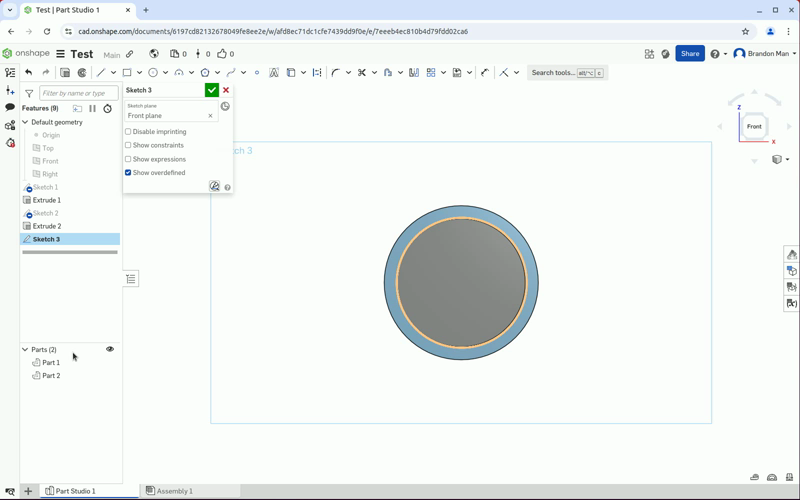
key(y)
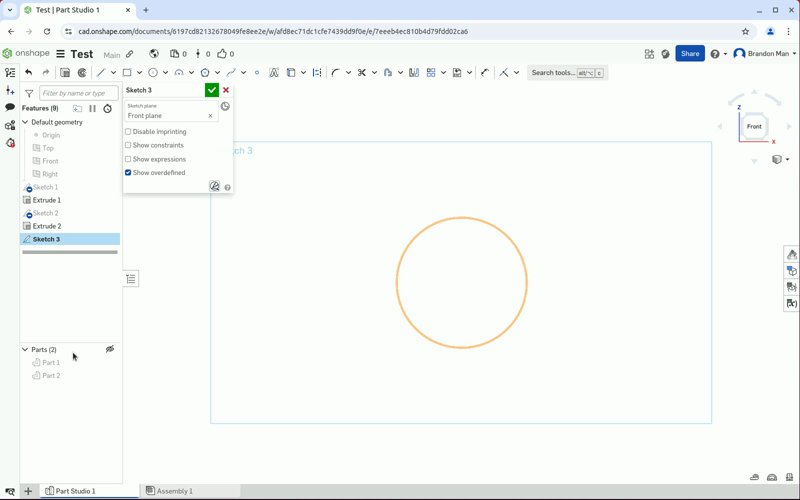
key(c)
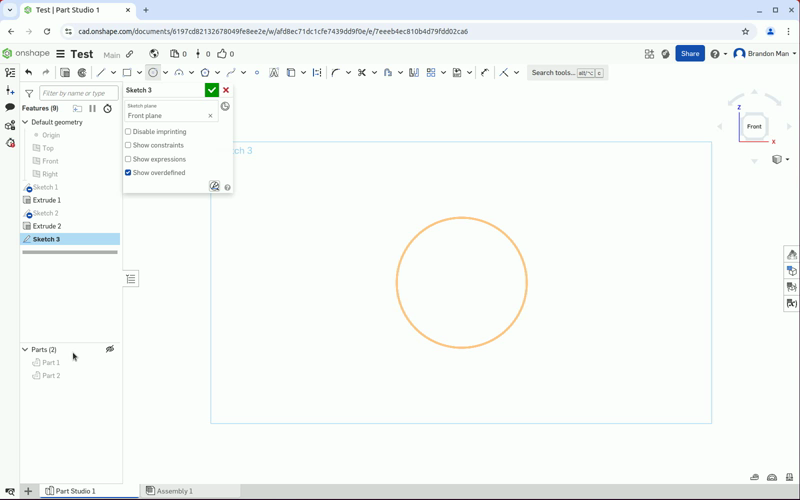
key_down(shift)
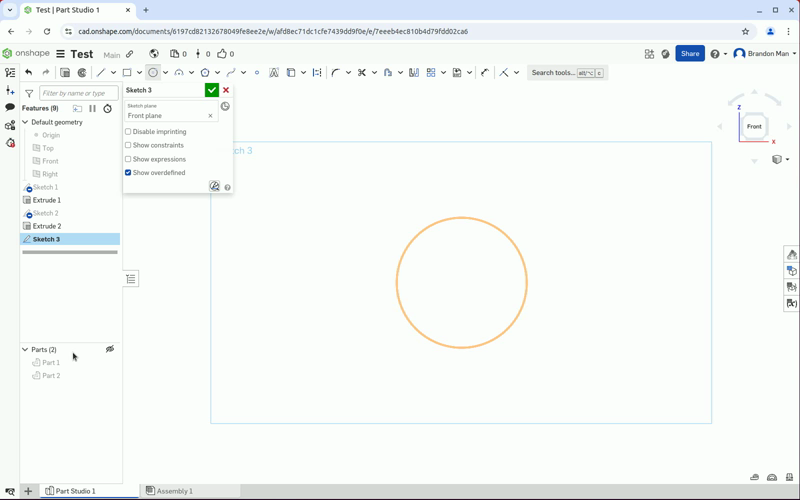
mouse_move(461, 282)
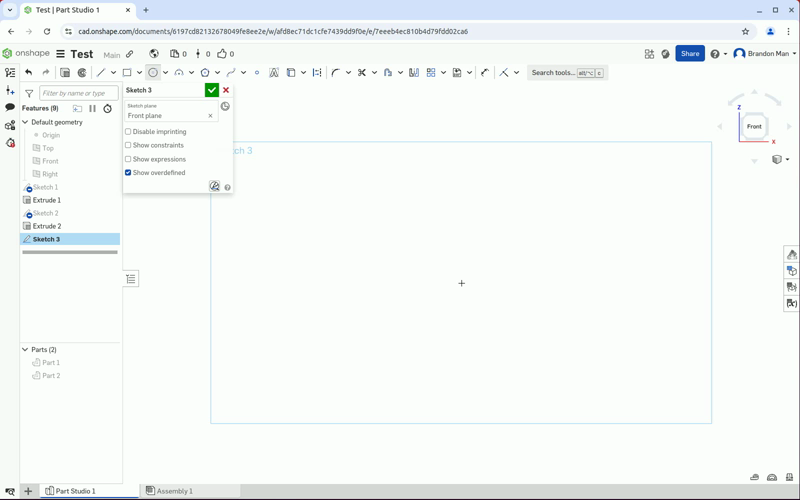
click(461, 282)
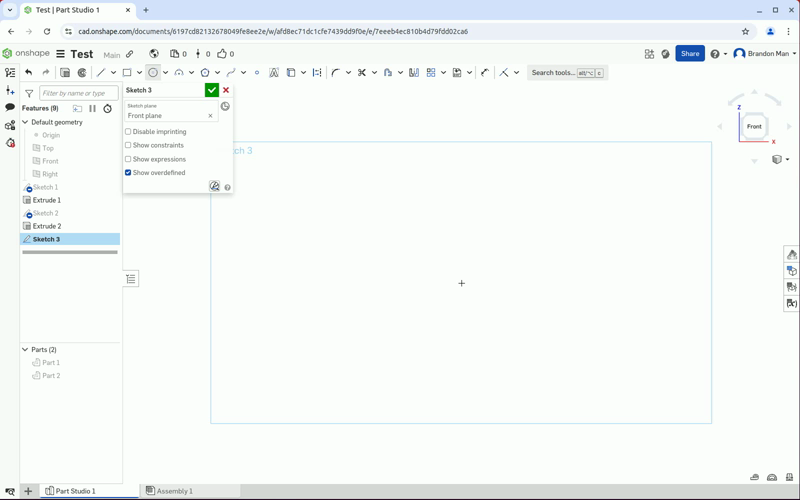
key_up(shift)
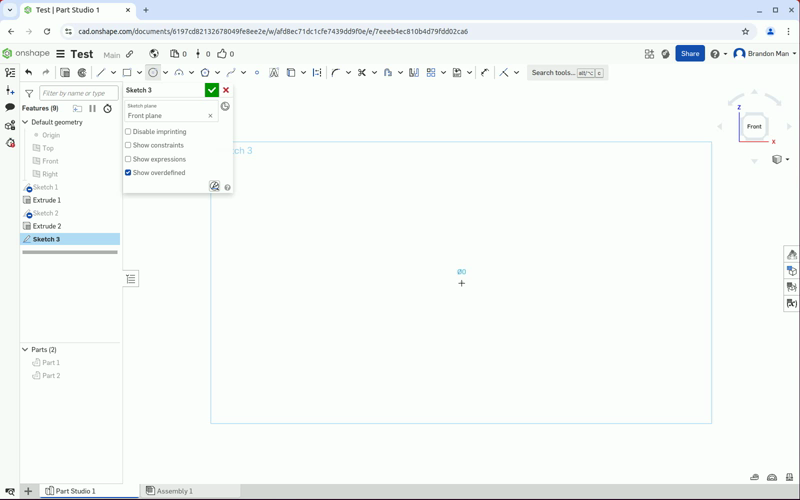
mouse_move(526, 282)
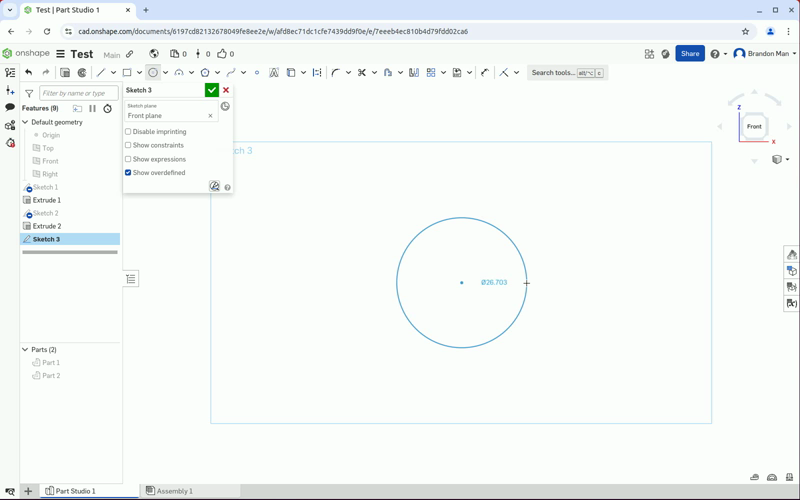
click(526, 282)
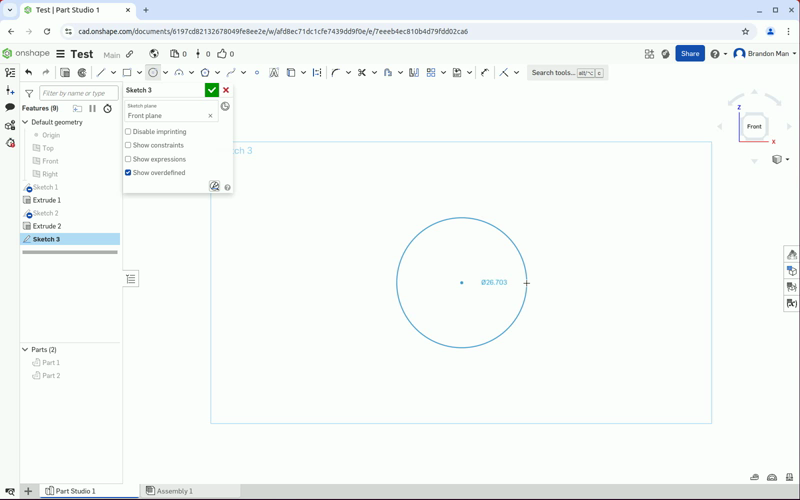
key(esc)
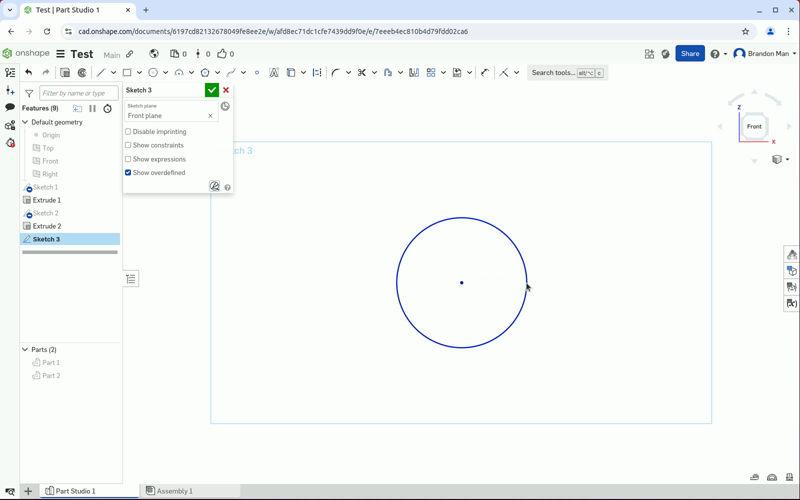
mouse_move(464, 248)
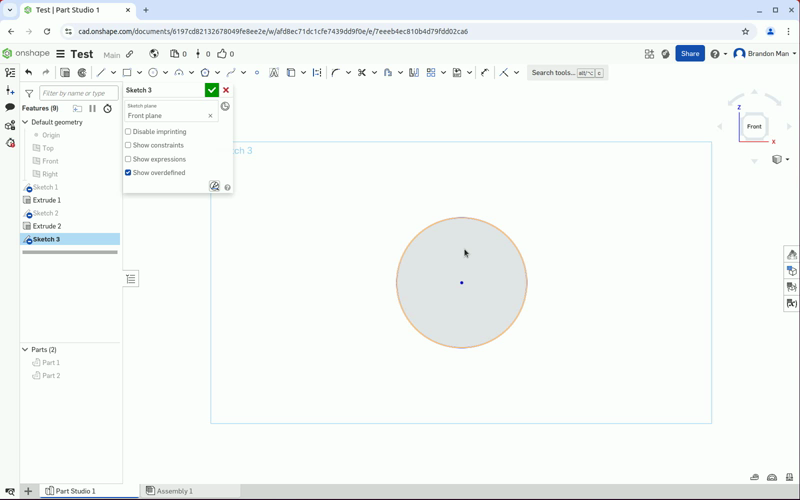
click(464, 248)
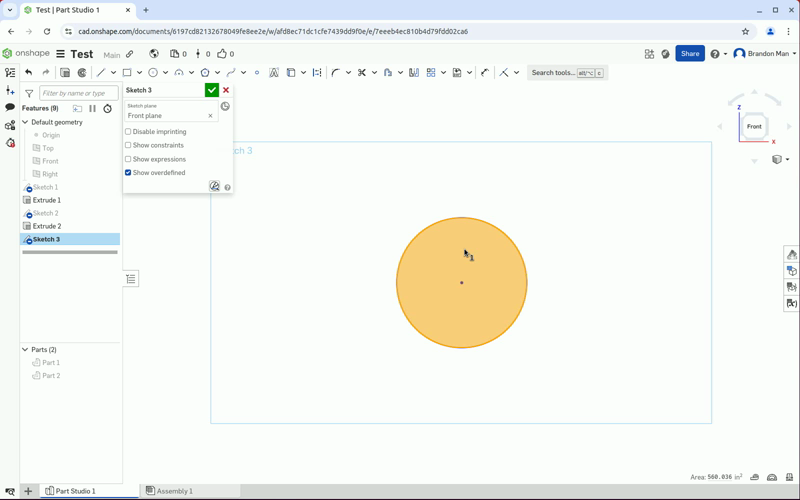
mouse_move(73, 352)
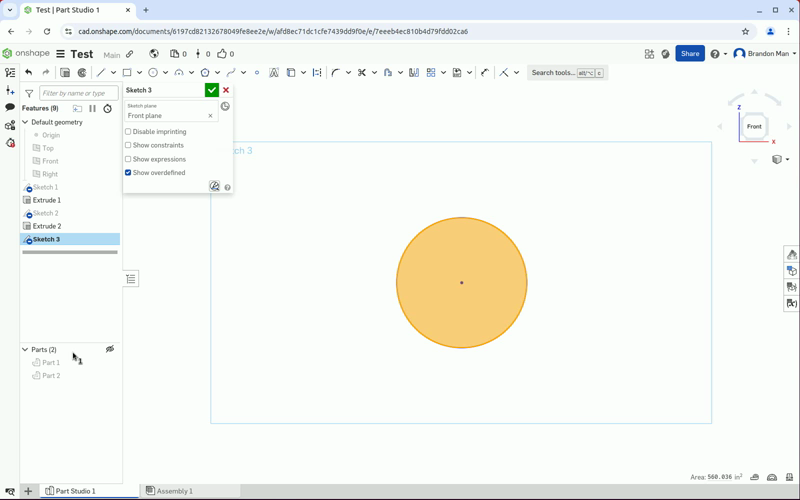
key(shift+y)
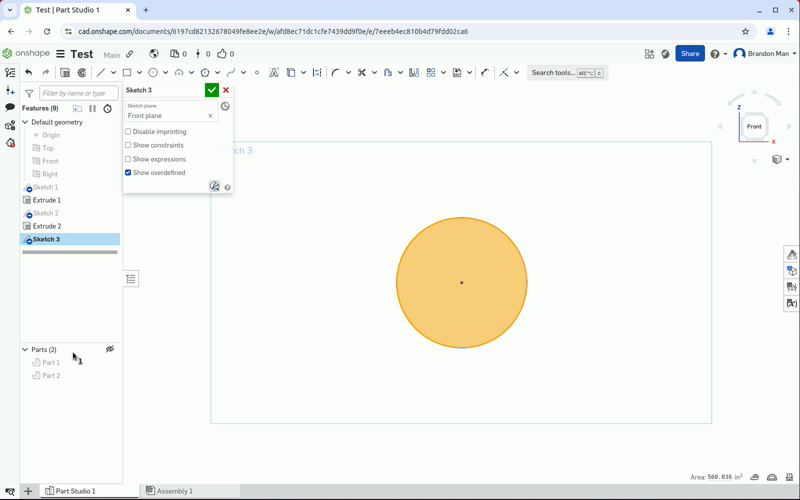
key(shift+e)
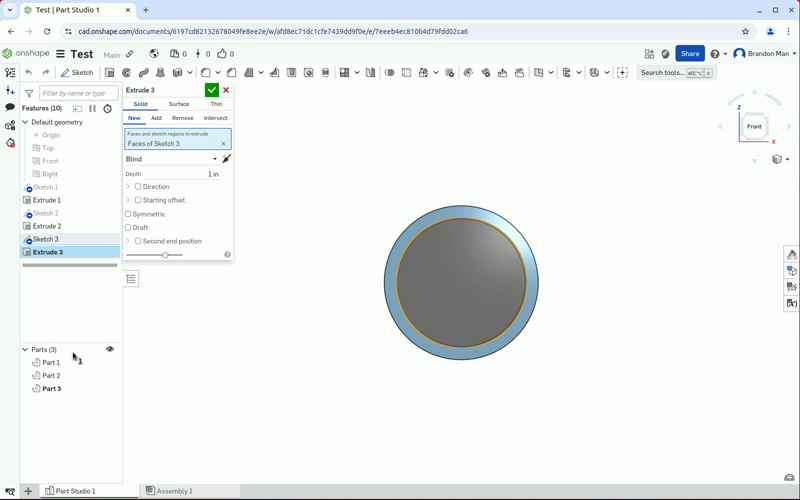
mouse_move(143, 106)
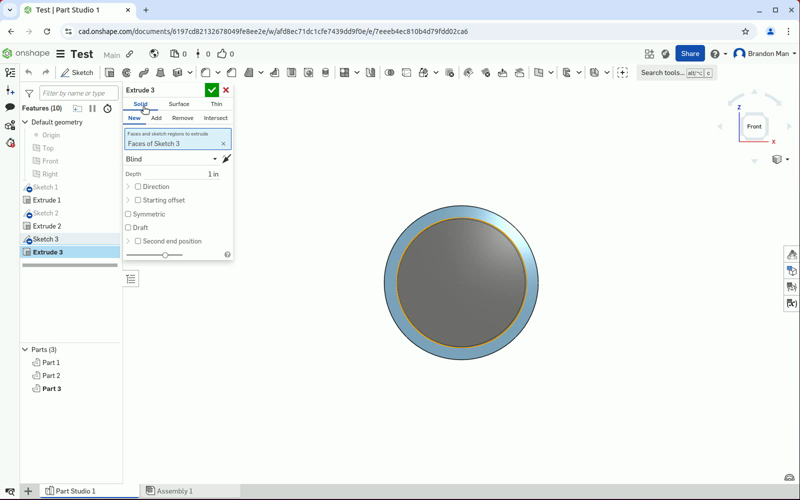
click(143, 106)
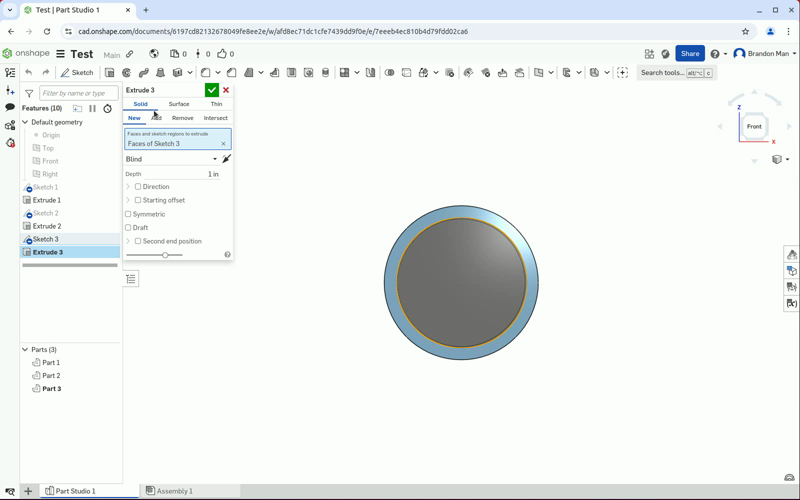
mouse_move(186, 120)
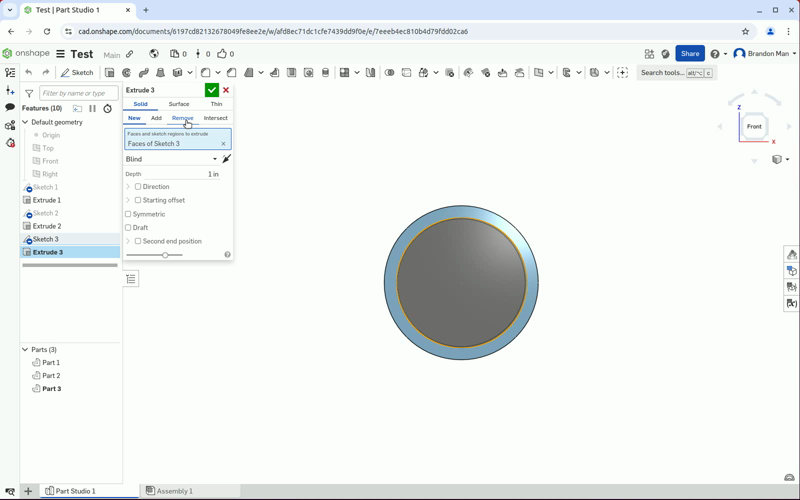
click(186, 120)
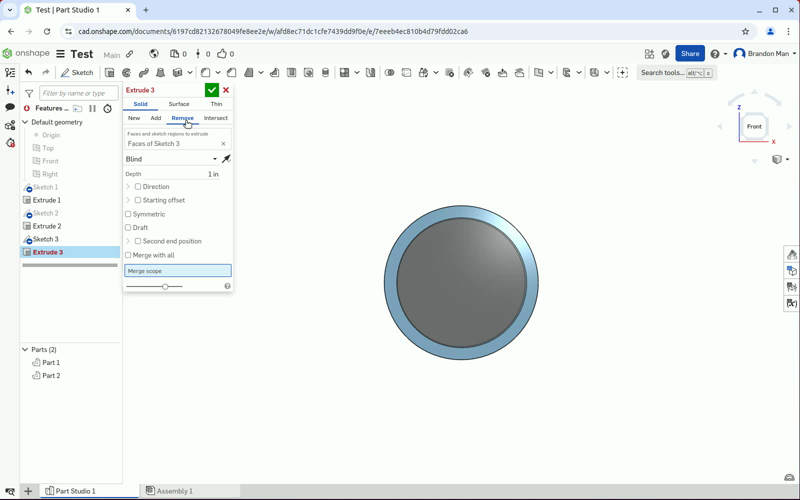
key(tab, 4)
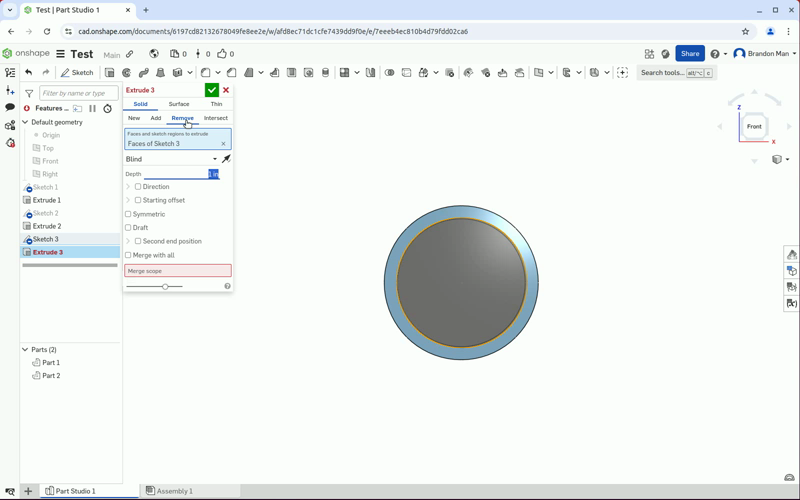
text(-23.108)
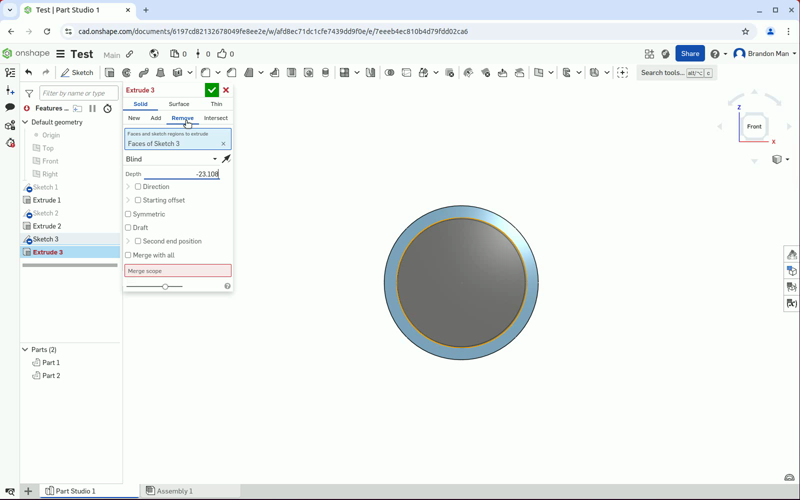
key(tab, 6)
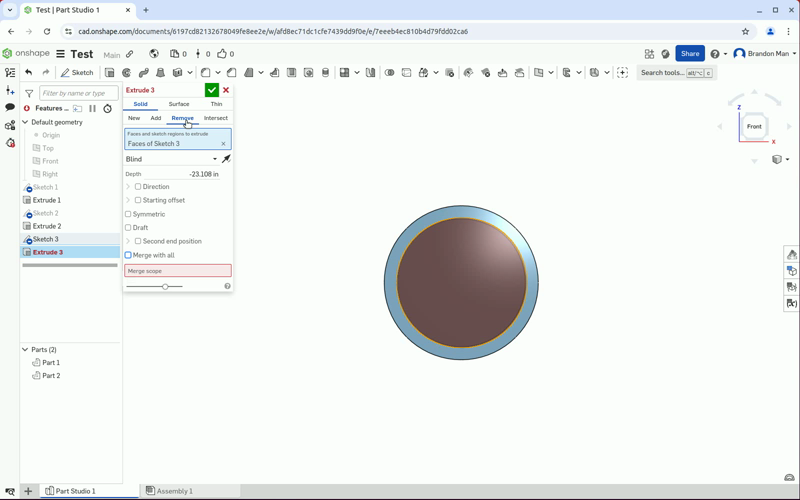
key(space)
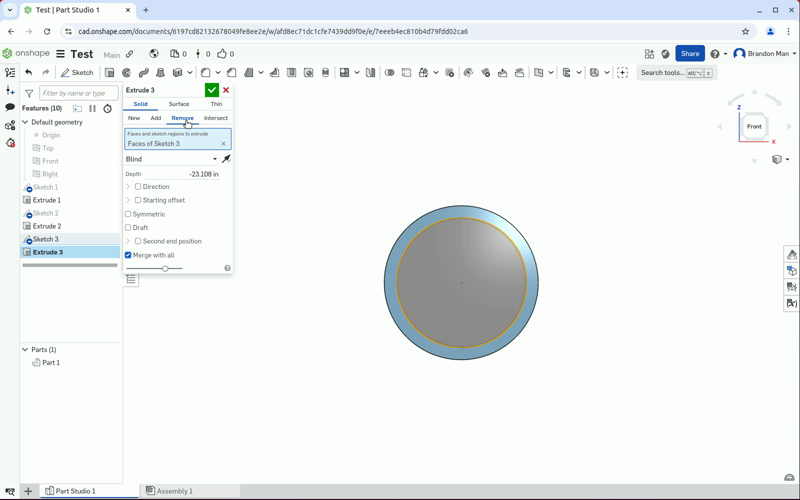
key(enter)
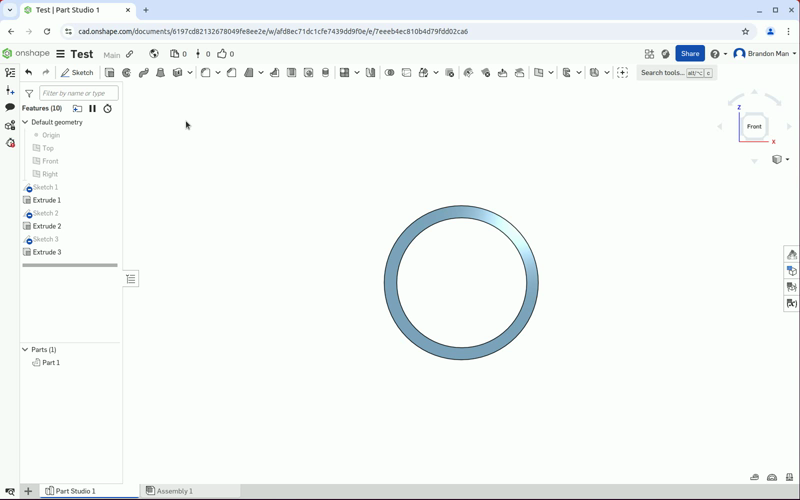
key(shift+h)
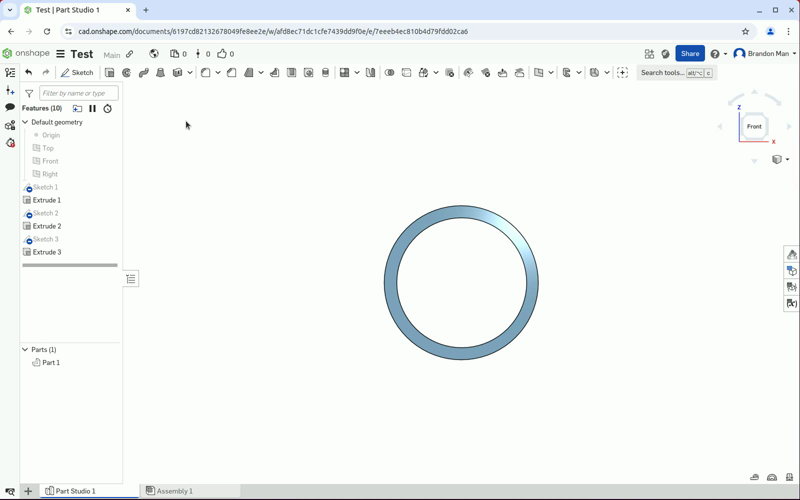
key(shift+h)
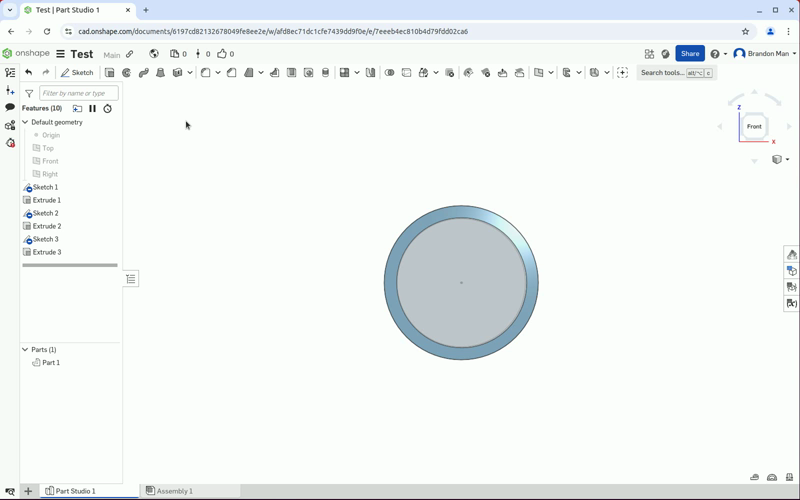
key(shift+7)
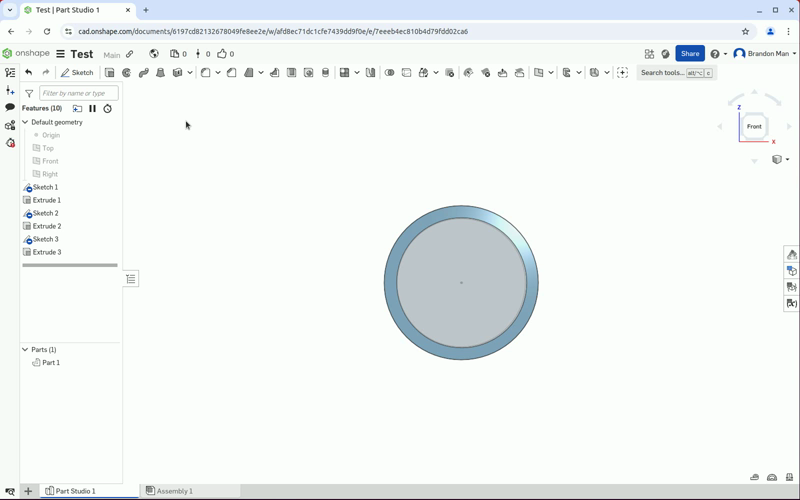
key(left, 2)
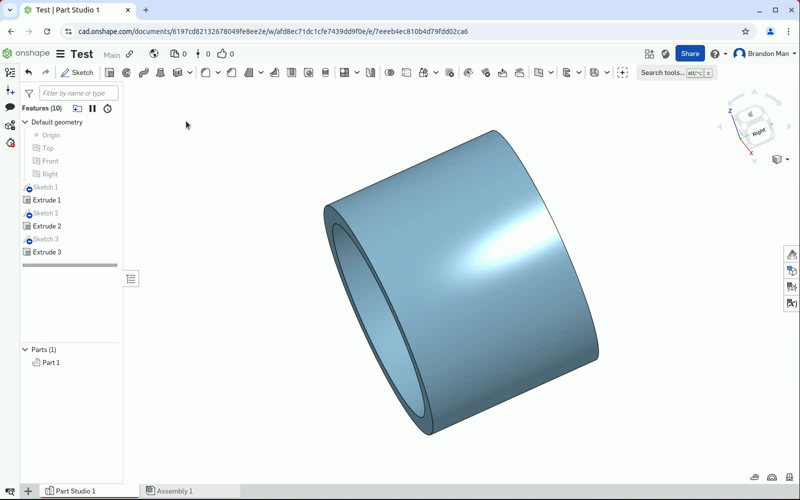
key(down, 2)
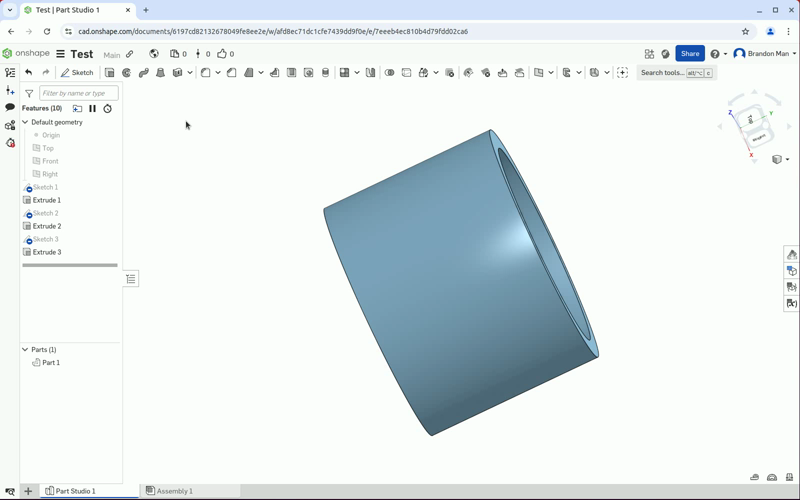
key(up, 2)
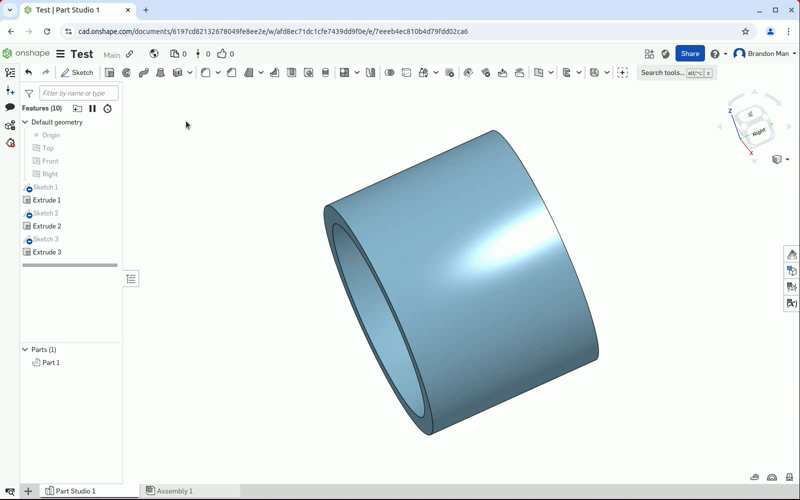
key(right, 2)
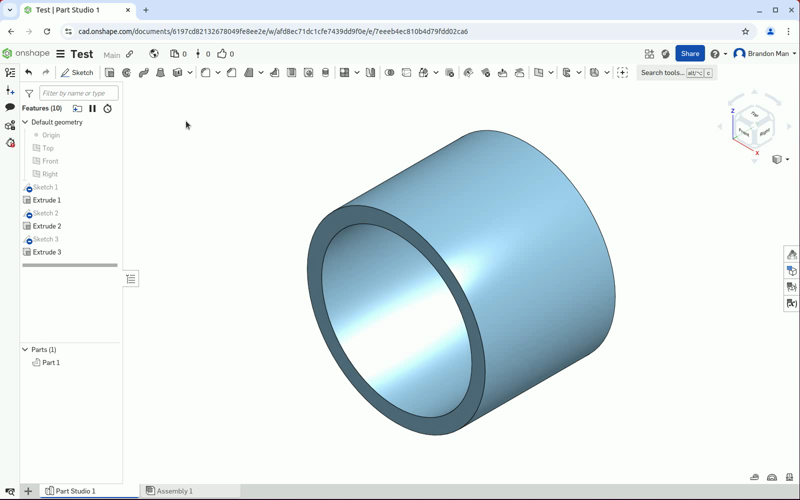
mouse_move(73, 189)
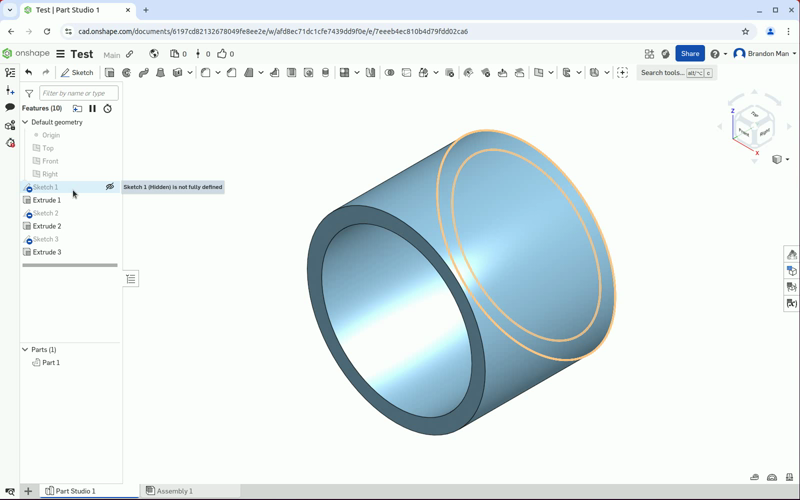
click(73, 189)